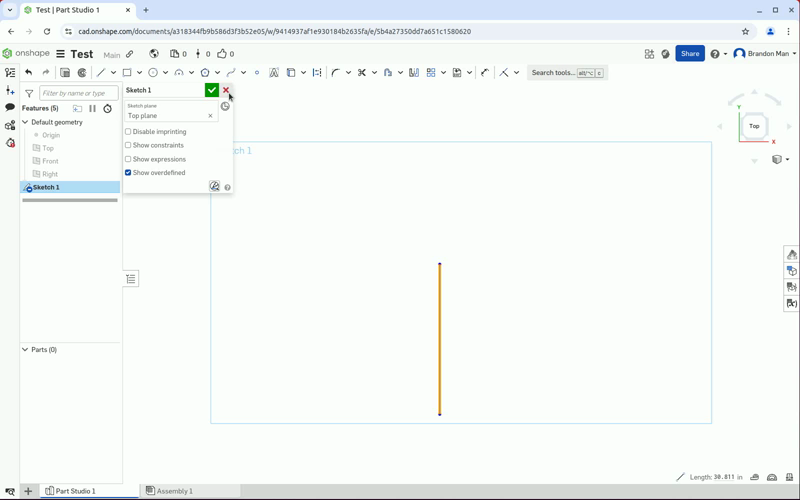
key(shift+h)
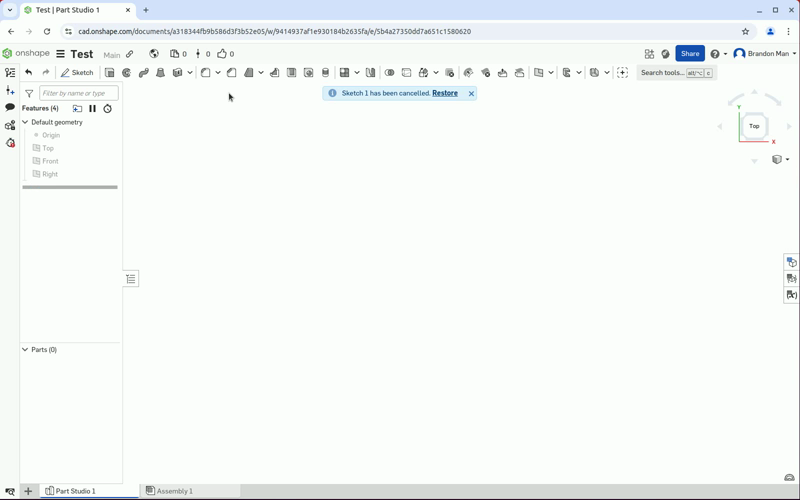
mouse_move(73, 352)
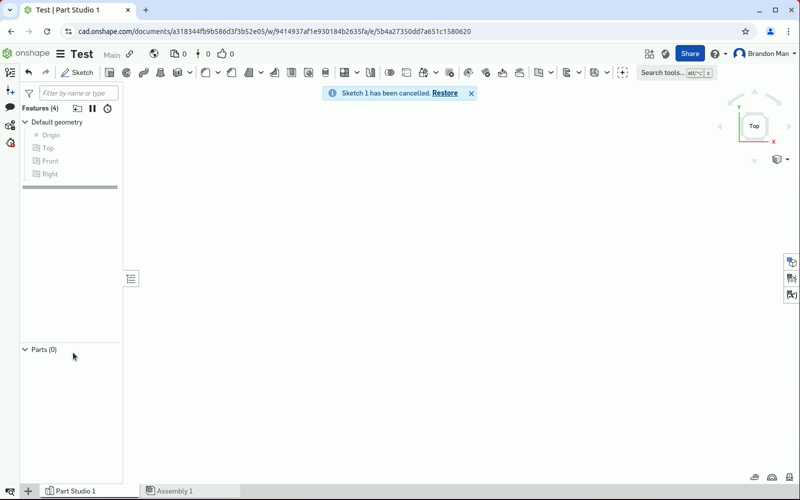
key(y)
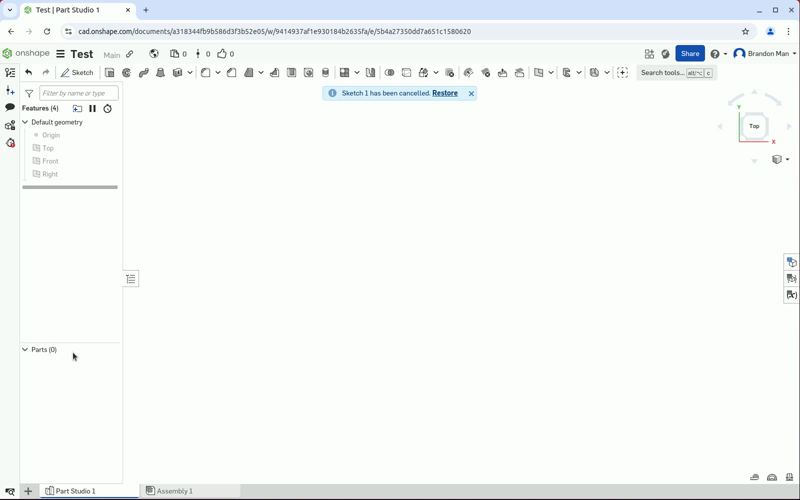
key(shift+p)
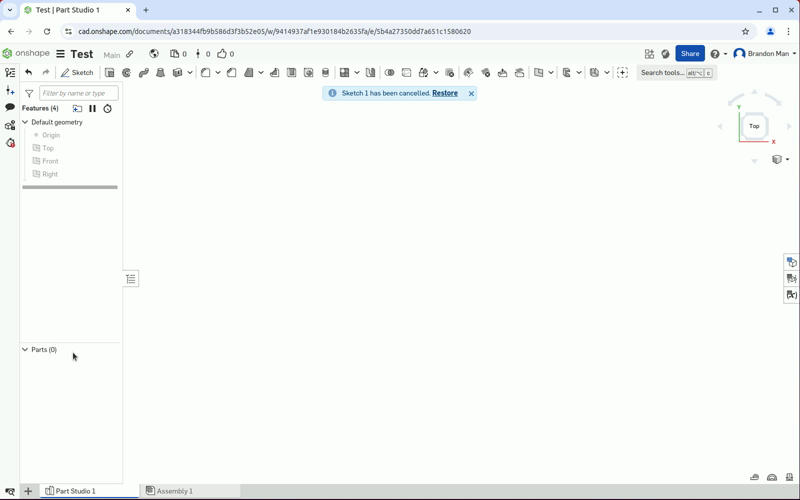
key(space)
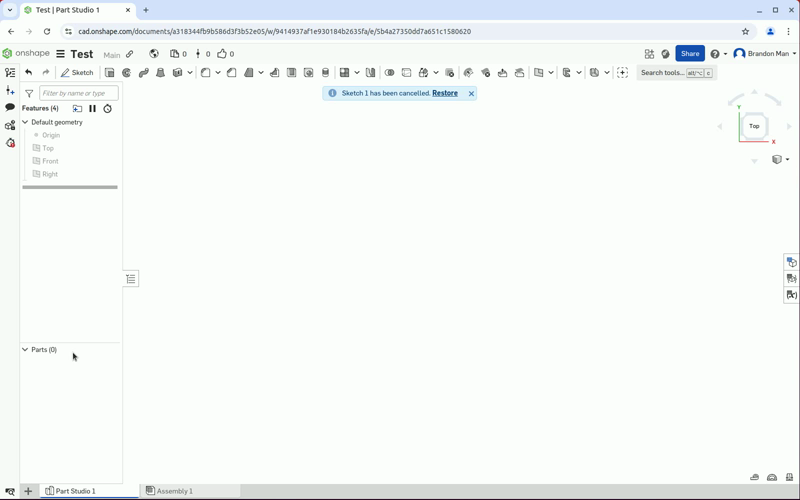
key_down(shift)
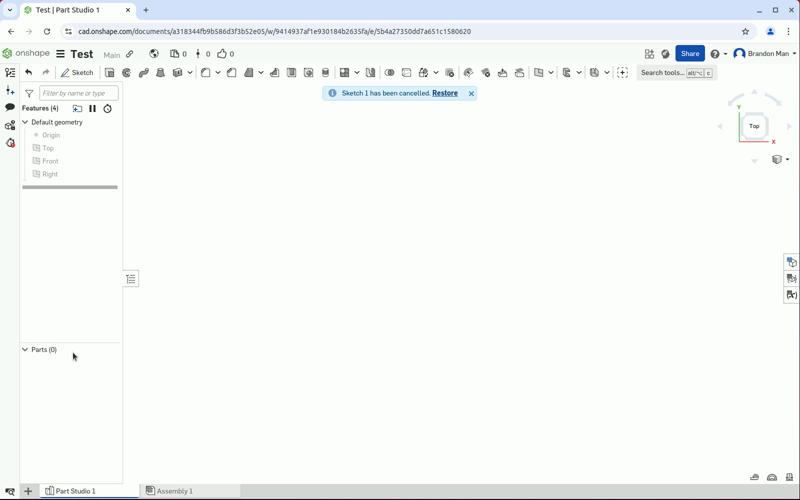
key(up)
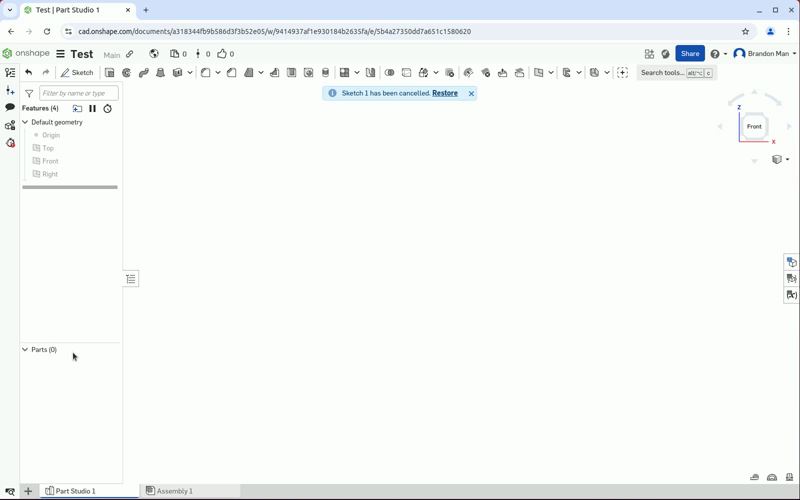
key_up(shift)
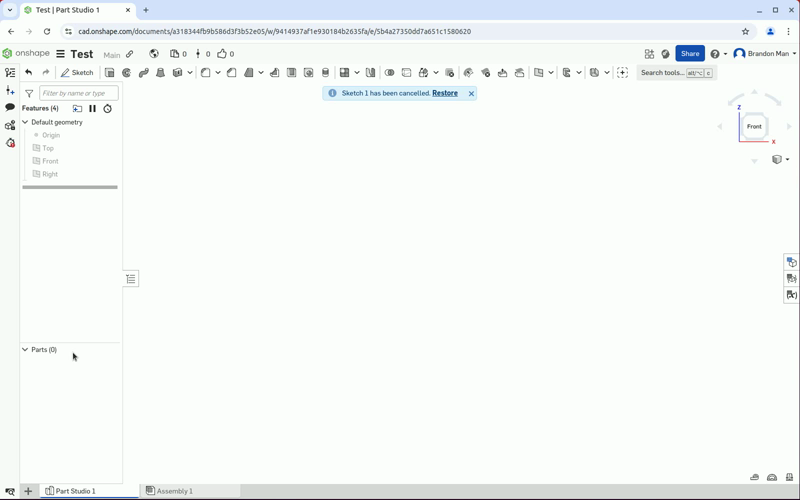
mouse_move(73, 352)
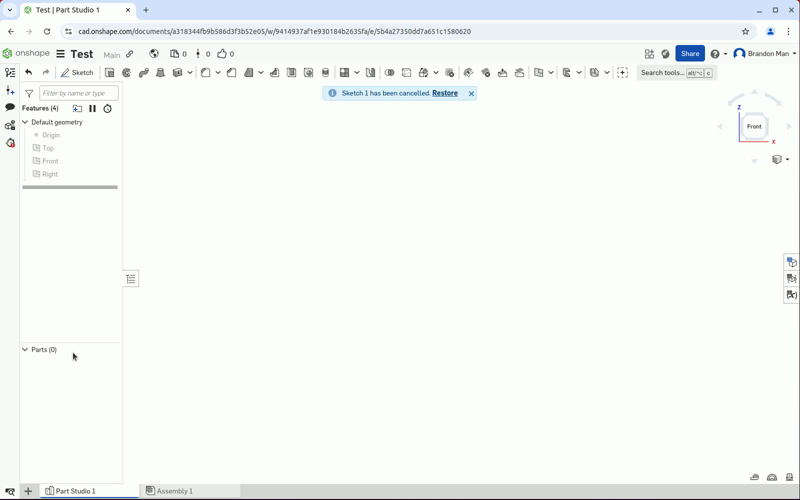
key(shift+y)
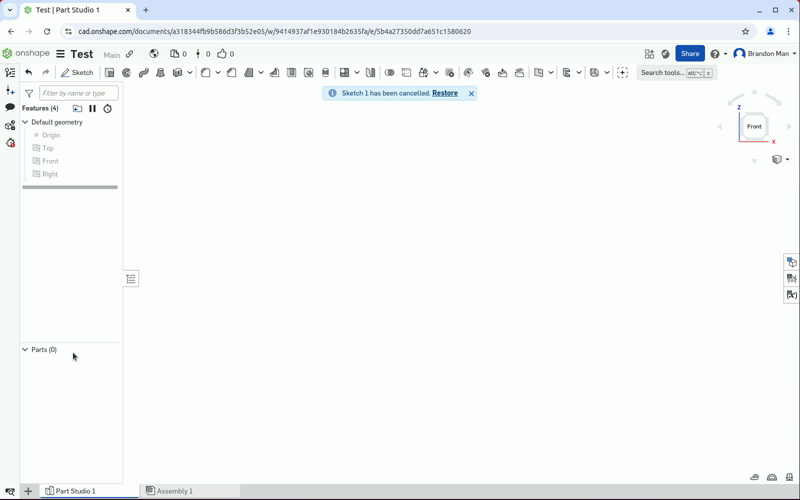
key(shift+s)
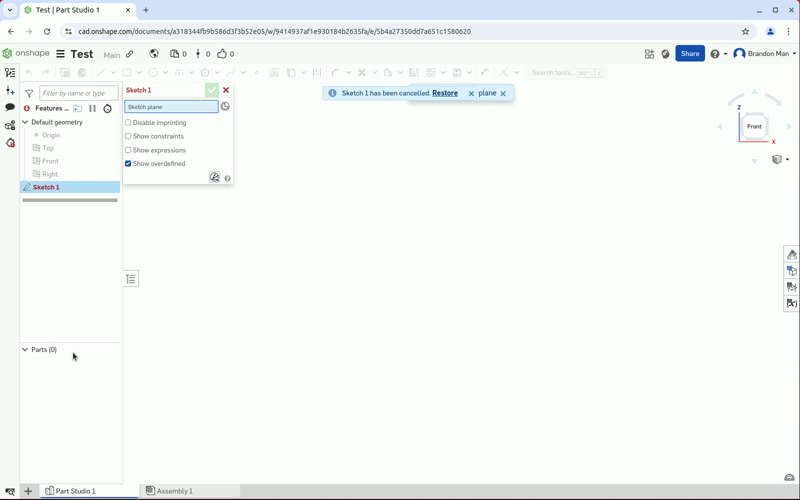
mouse_move(73, 163)
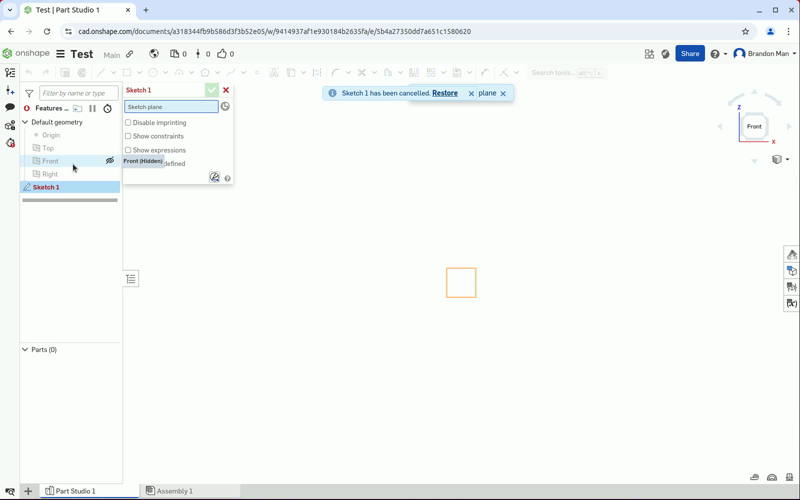
click(73, 163)
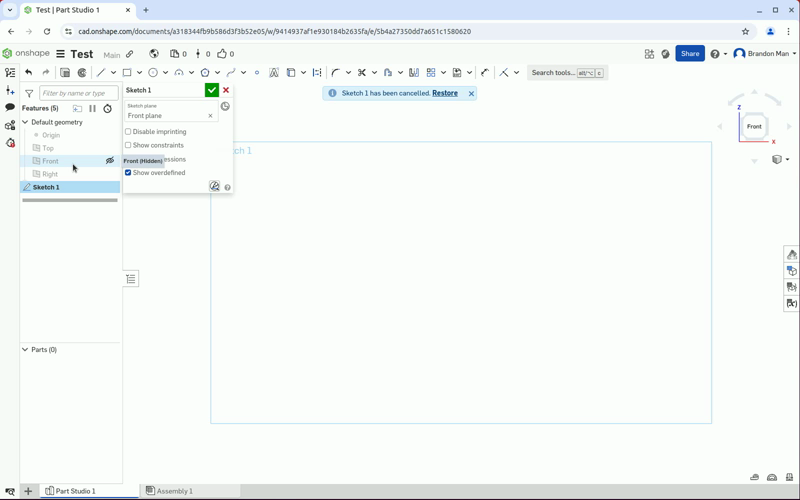
mouse_move(73, 352)
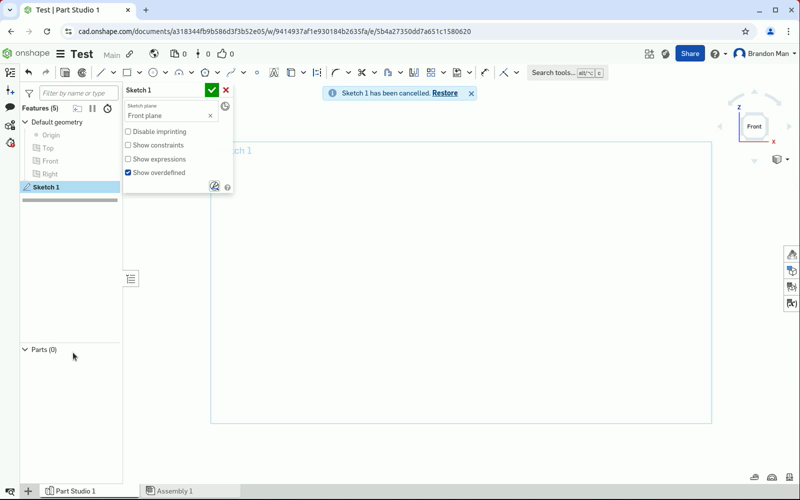
key(y)
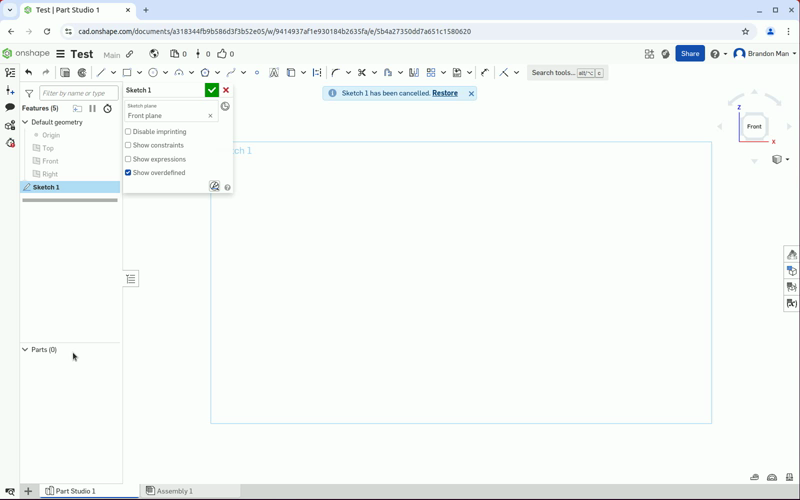
key(l)
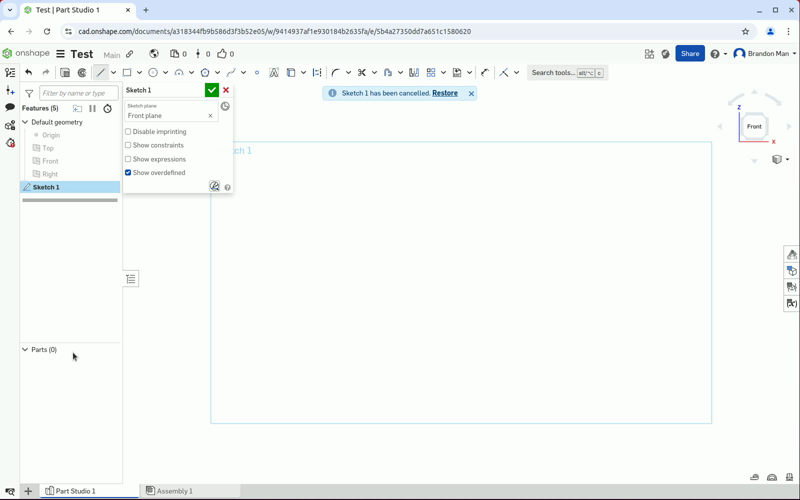
key_down(shift)
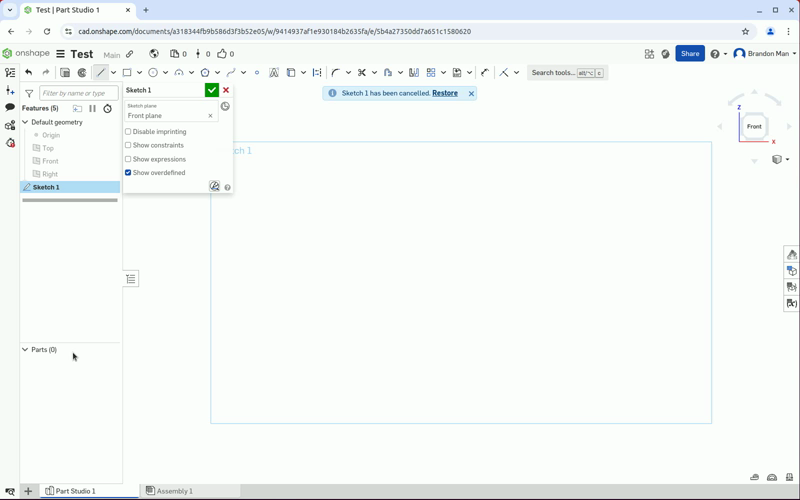
mouse_move(349, 352)
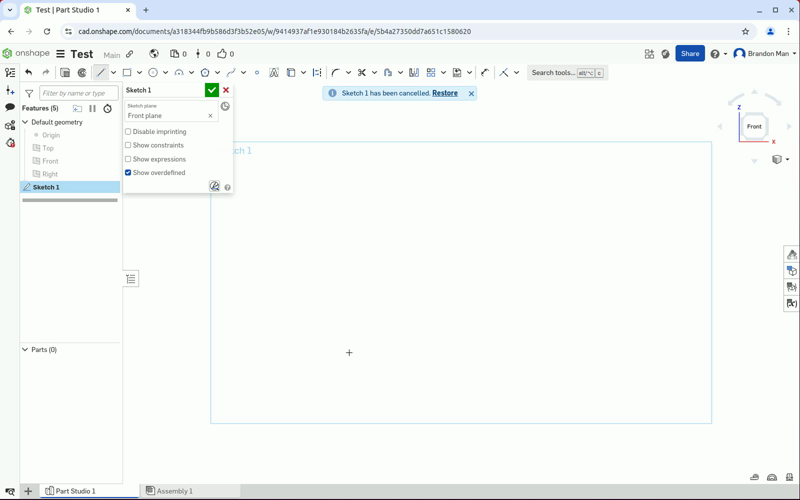
click(349, 352)
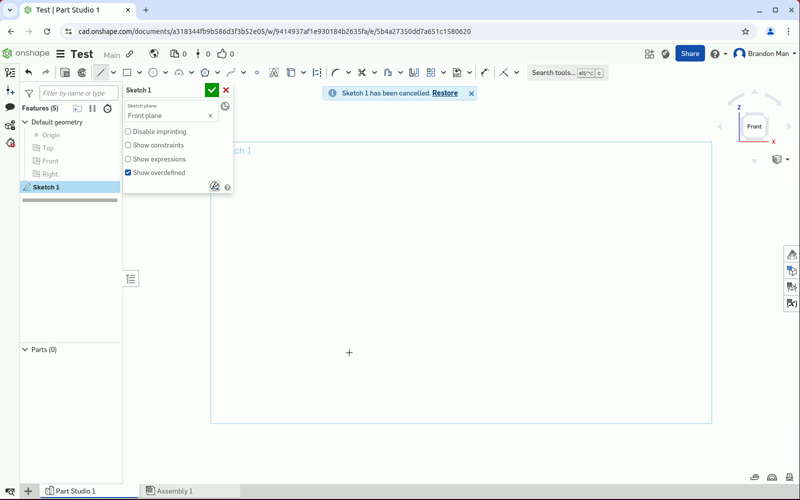
key_up(shift)
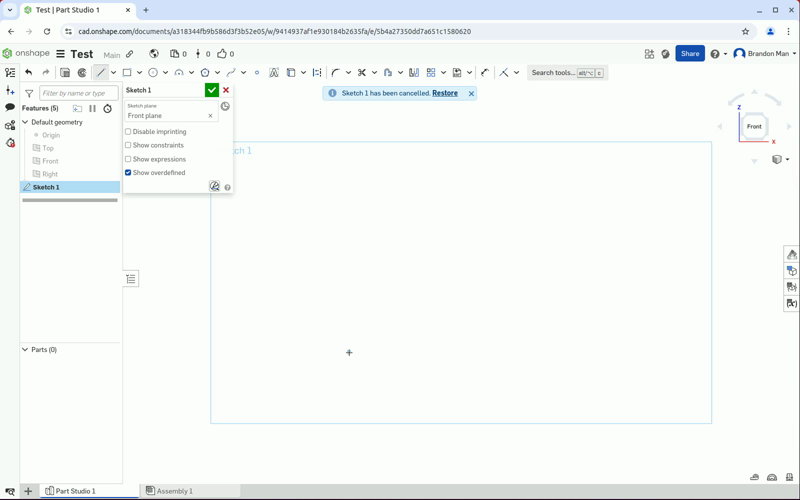
key_down(shift)
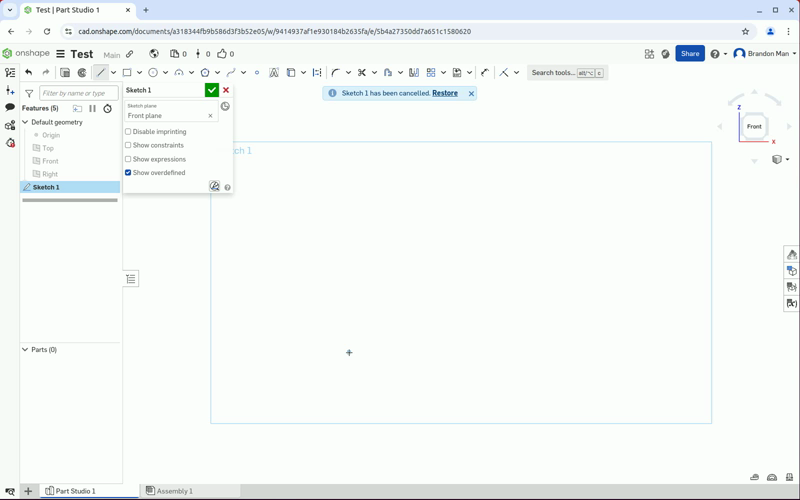
mouse_move(572, 352)
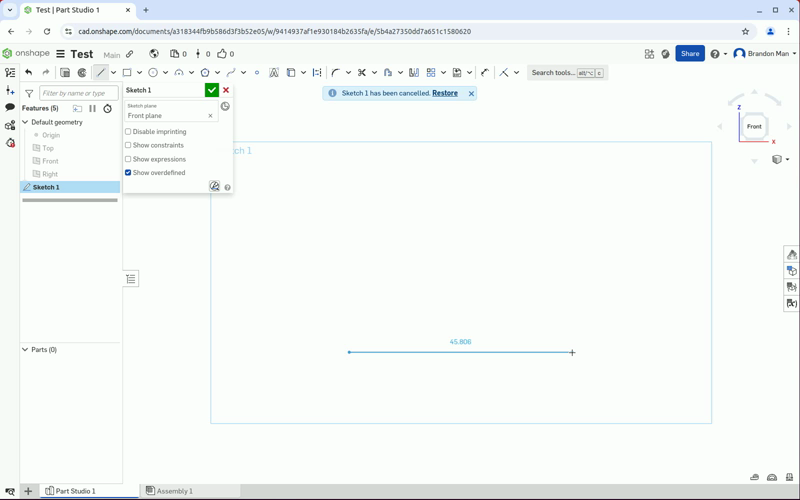
click(572, 352)
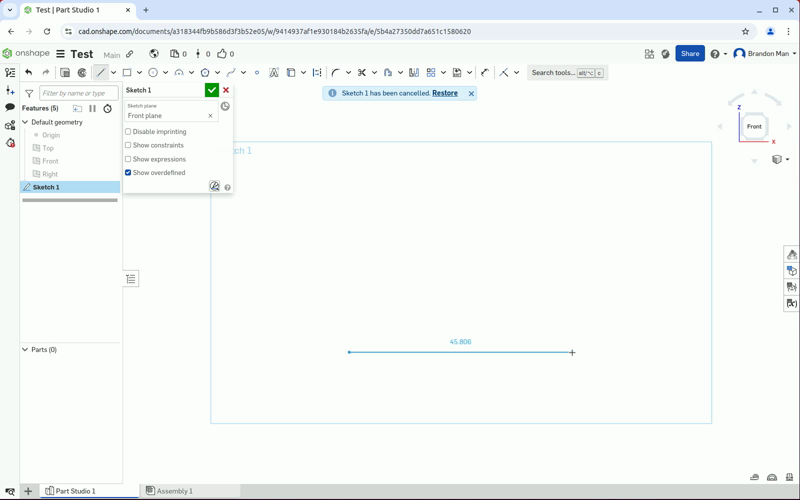
key_up(shift)
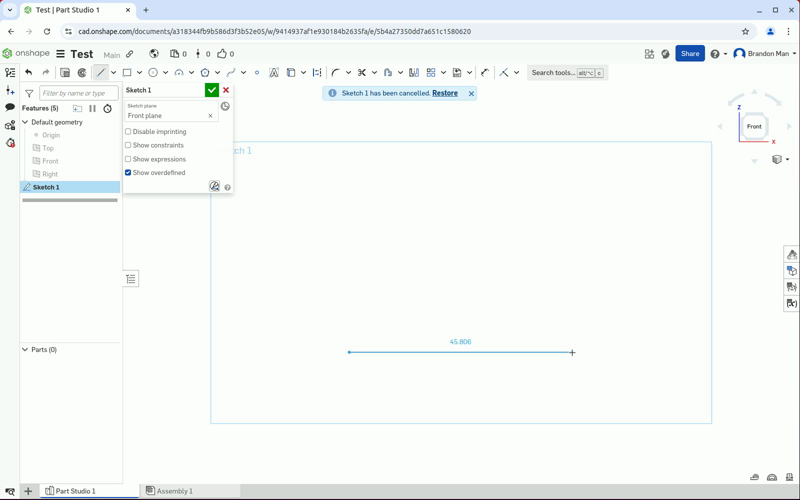
key_down(shift)
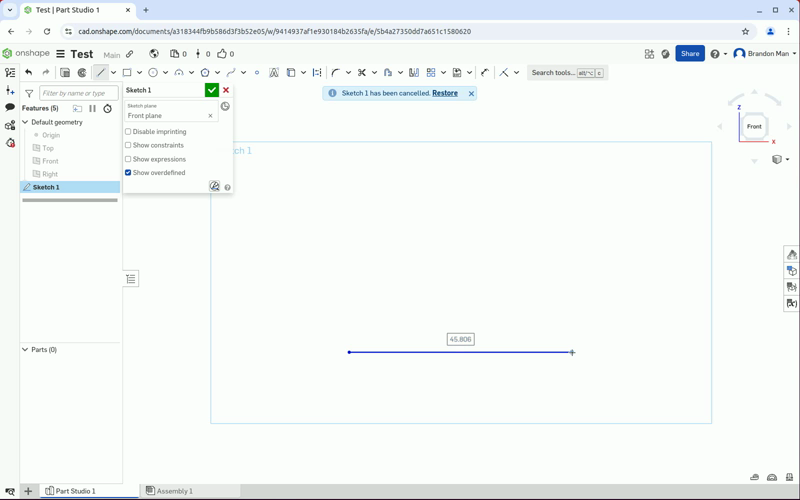
mouse_move(572, 206)
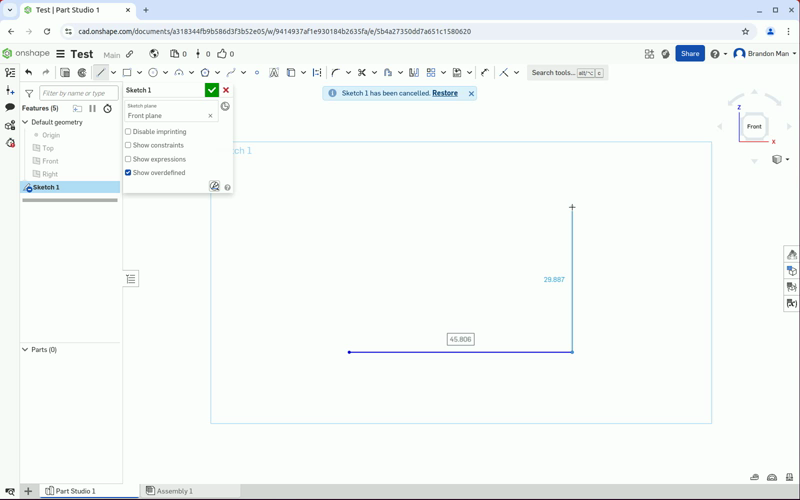
click(572, 206)
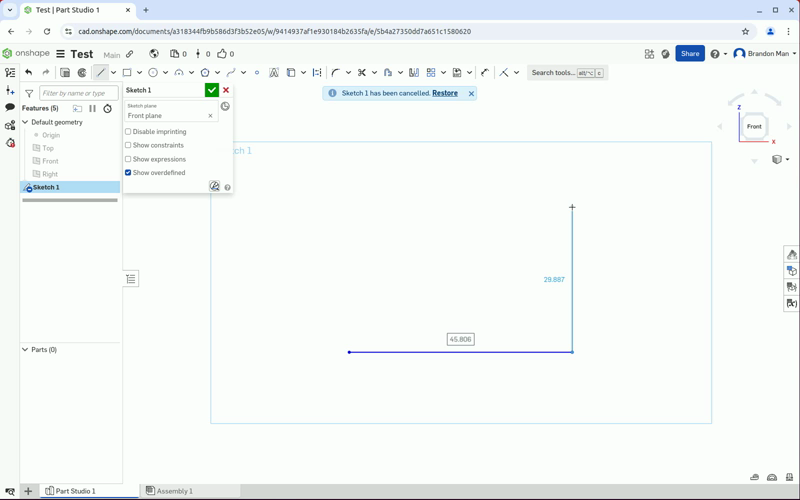
key_up(shift)
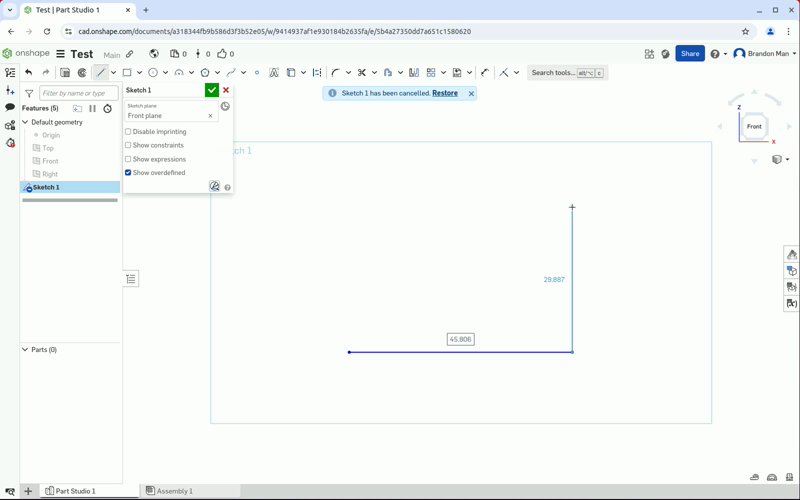
key_down(shift)
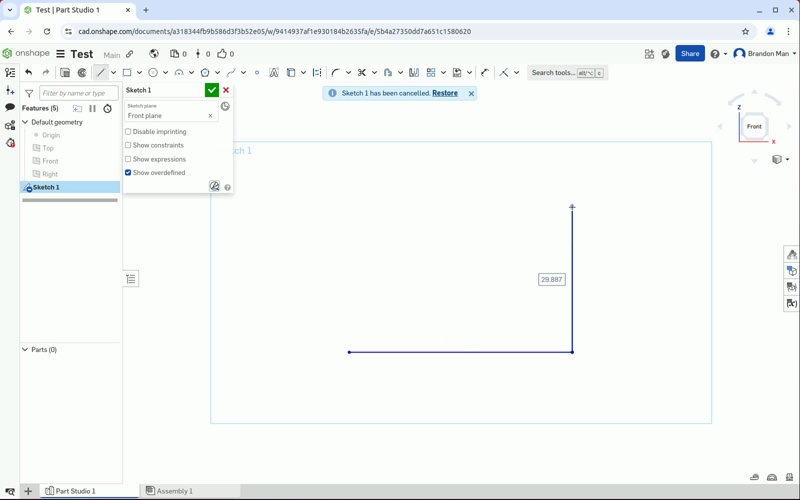
mouse_move(349, 206)
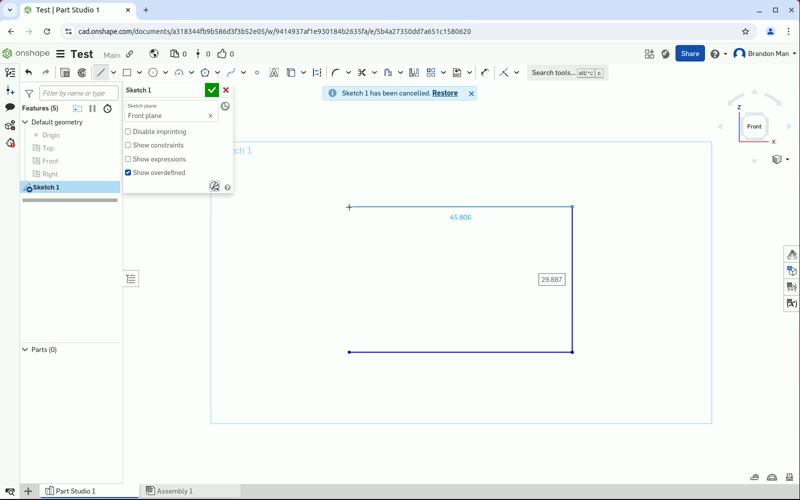
click(349, 206)
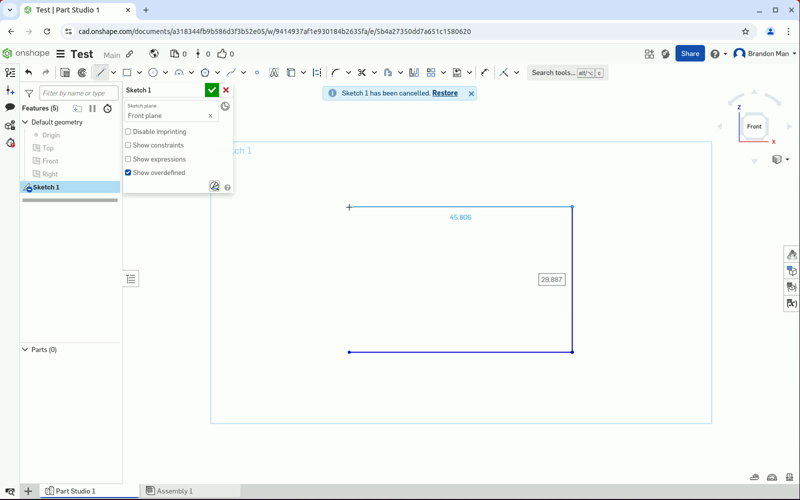
key_up(shift)
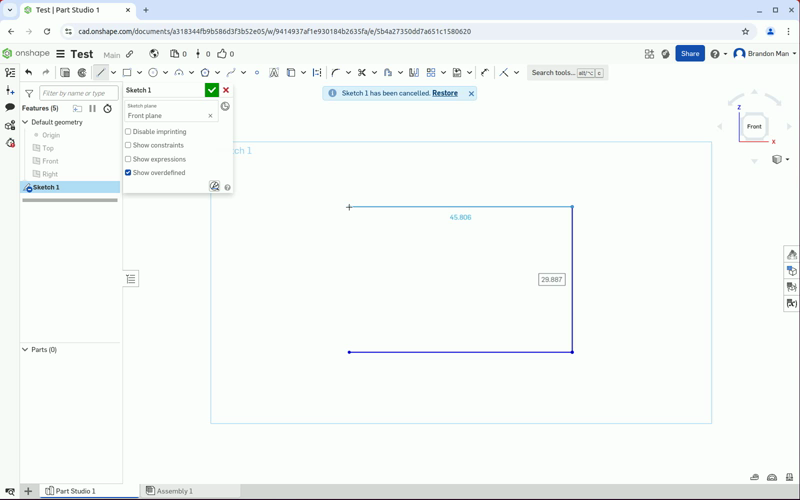
key_down(shift)
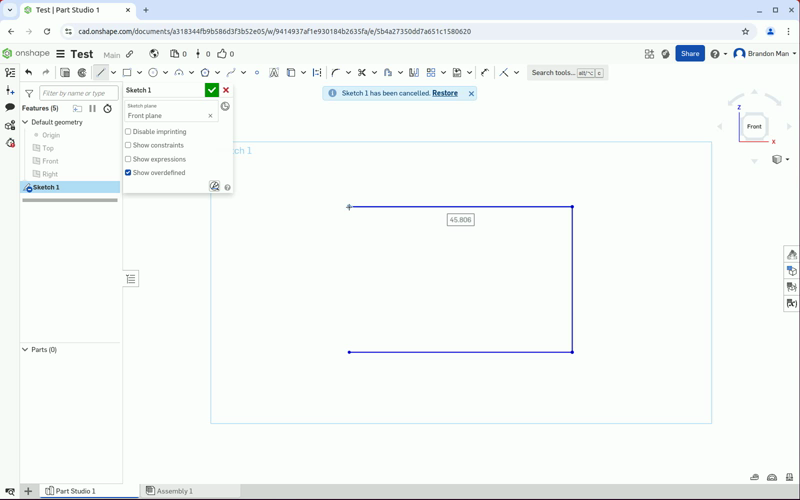
mouse_move(349, 352)
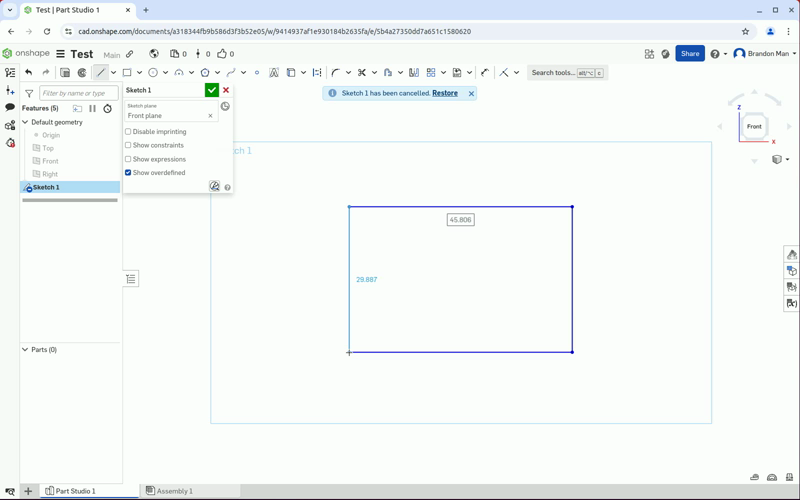
key_up(shift)
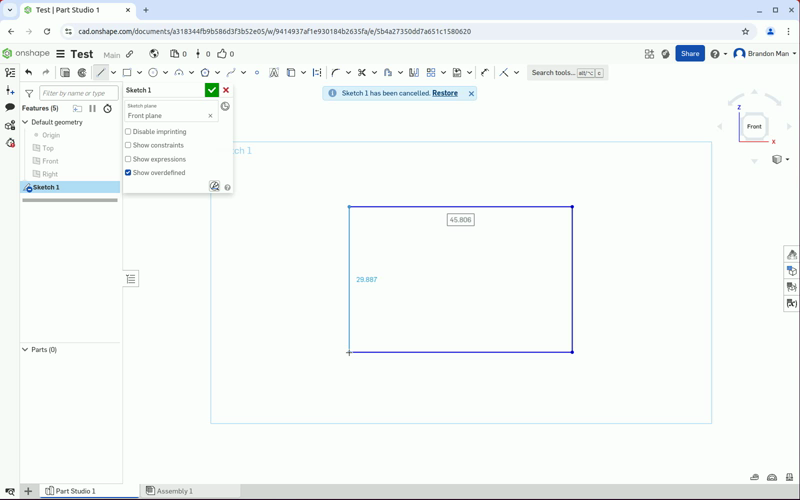
click(349, 352)
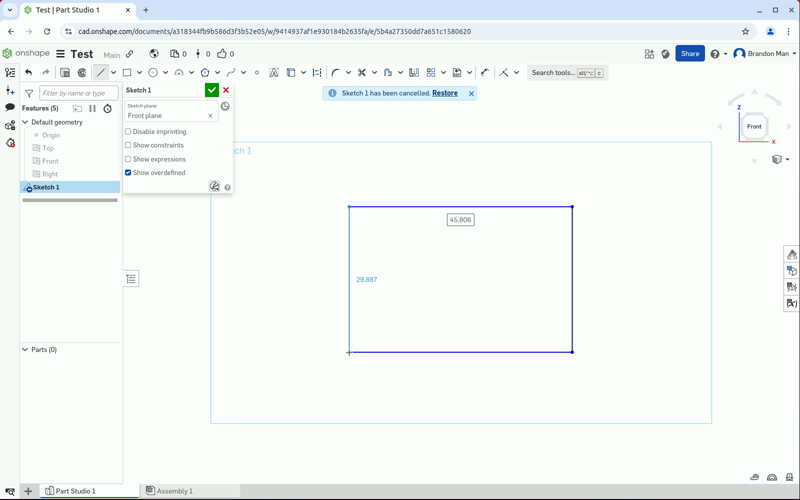
key(esc)
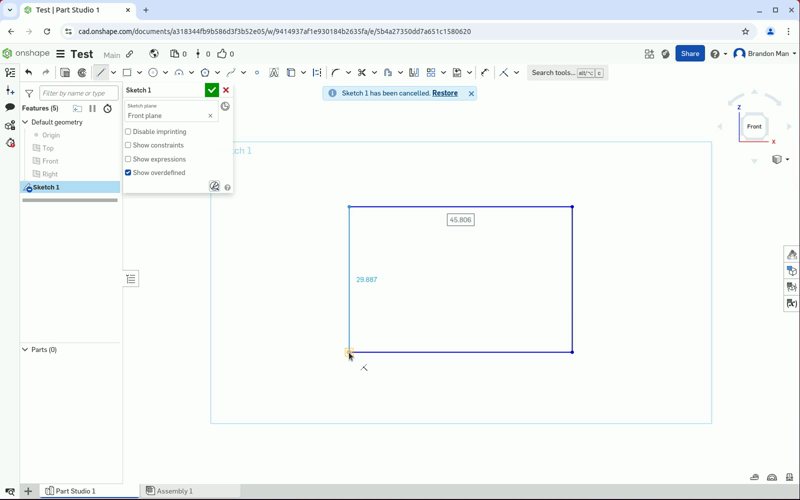
mouse_move(517, 258)
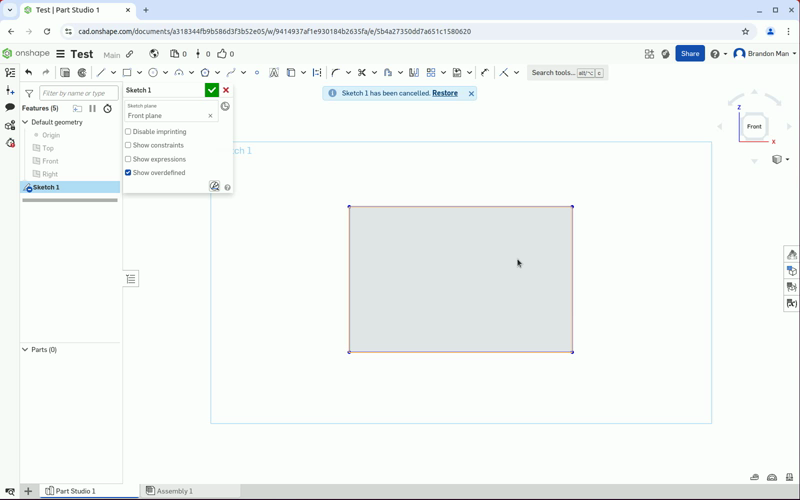
click(517, 258)
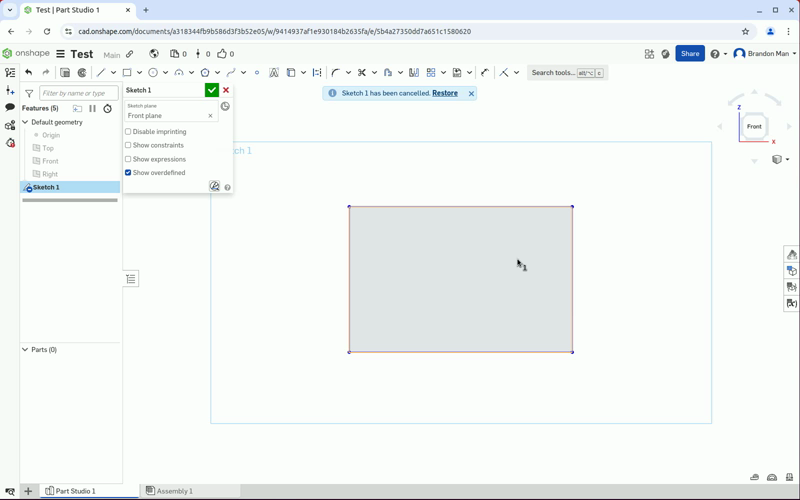
mouse_move(73, 352)
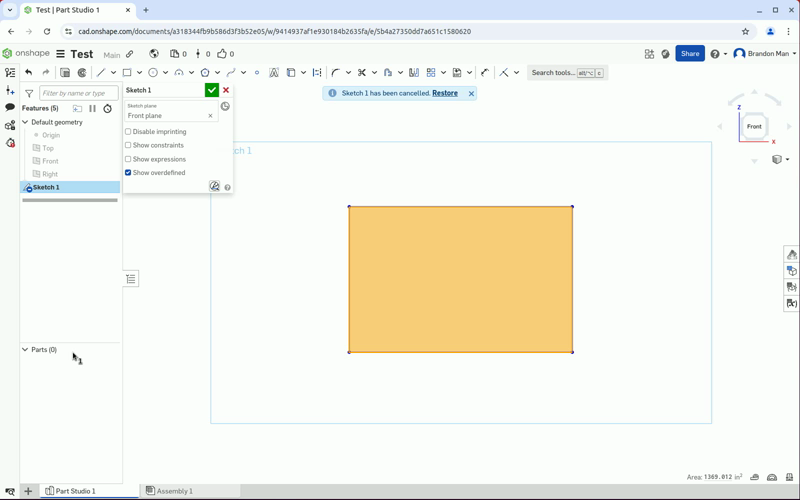
key(shift+y)
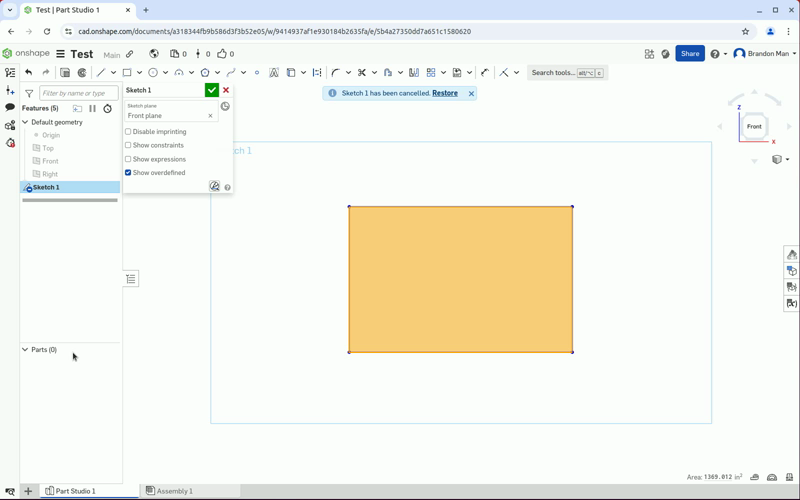
key(shift+e)
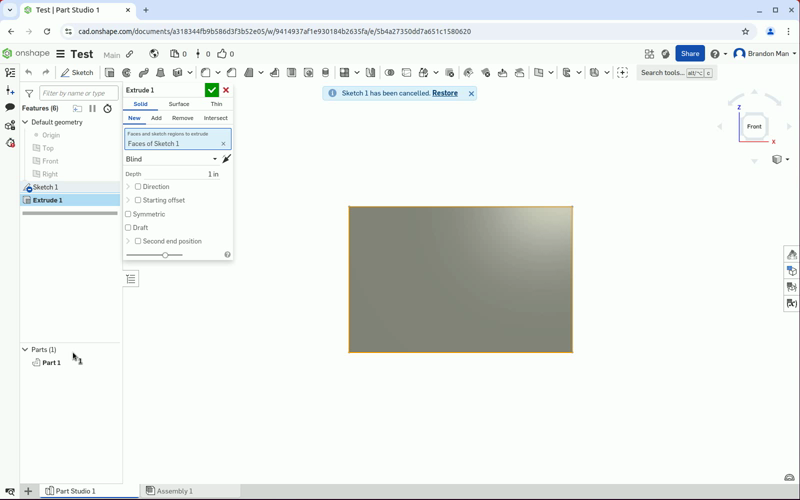
mouse_move(143, 106)
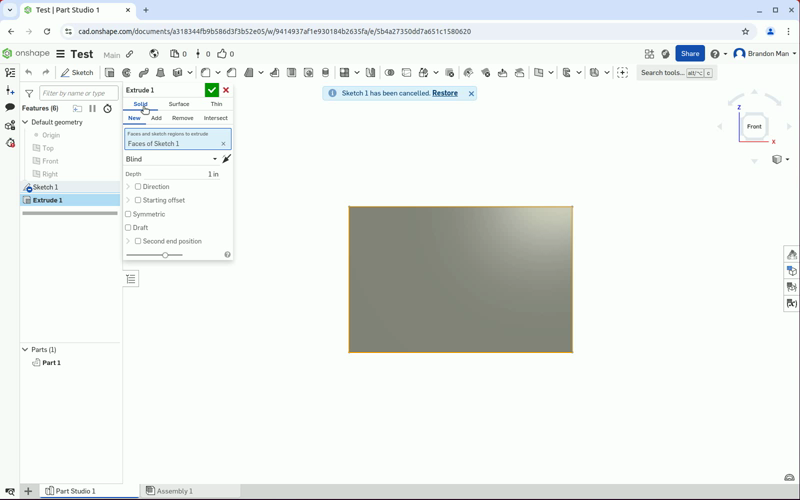
click(143, 106)
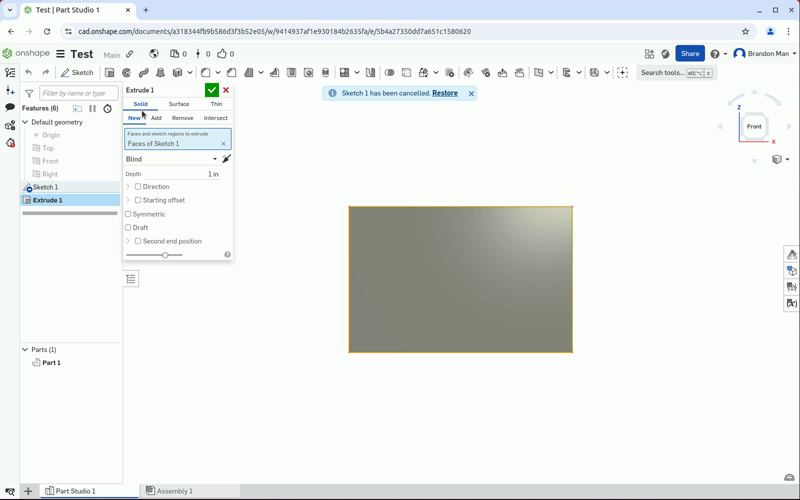
mouse_move(137, 120)
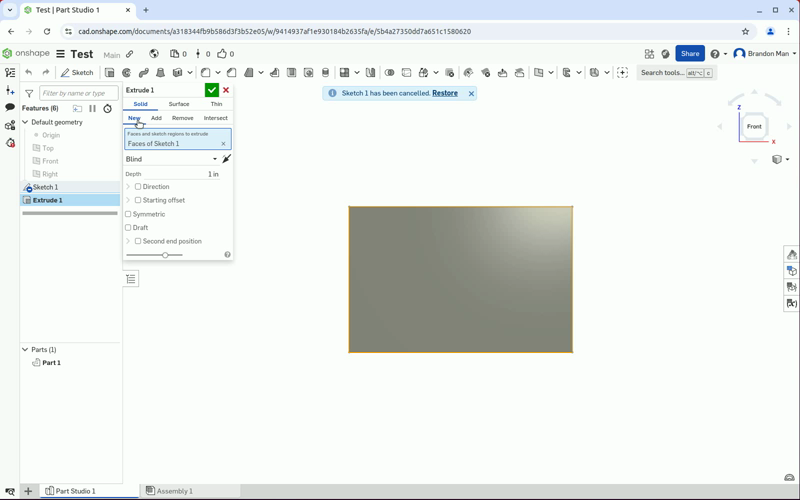
click(137, 120)
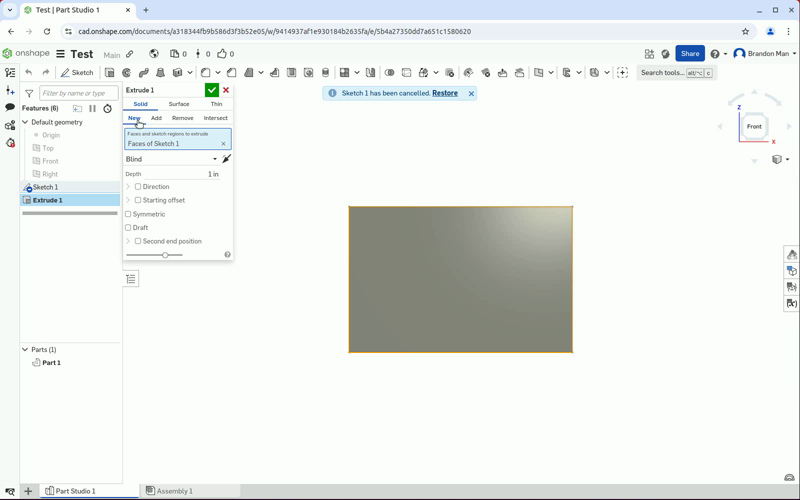
key(tab, 4)
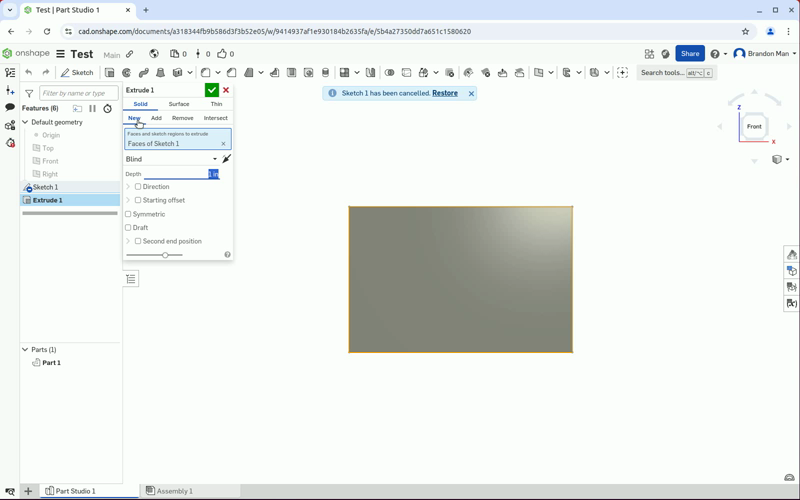
text(10.832)
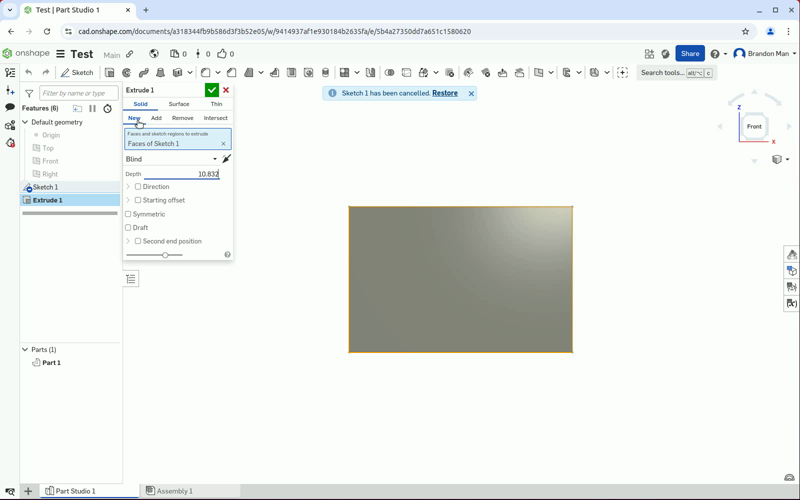
key(enter)
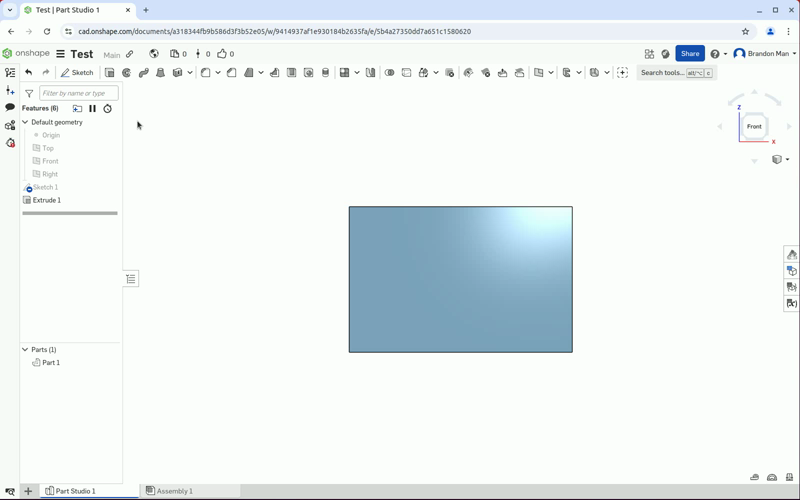
key(shift+h)
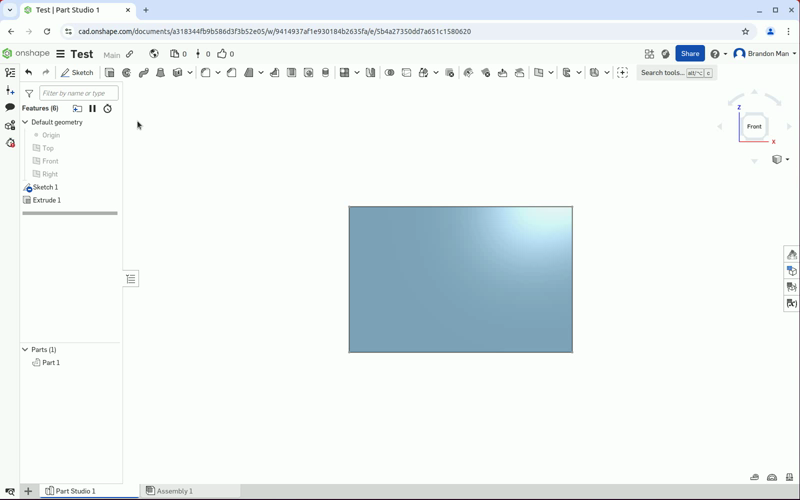
key(shift+h)
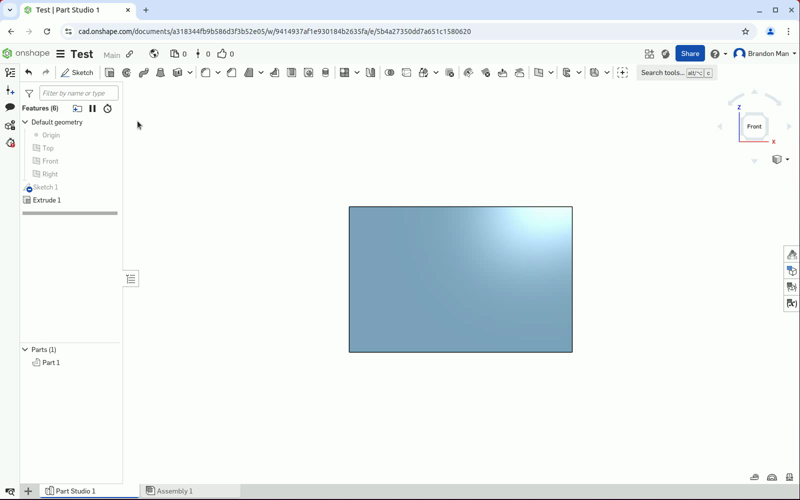
mouse_move(73, 189)
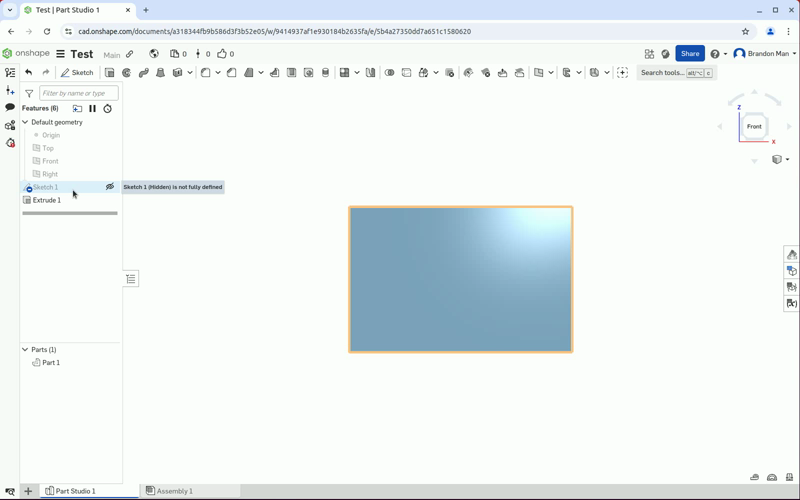
click(73, 189)
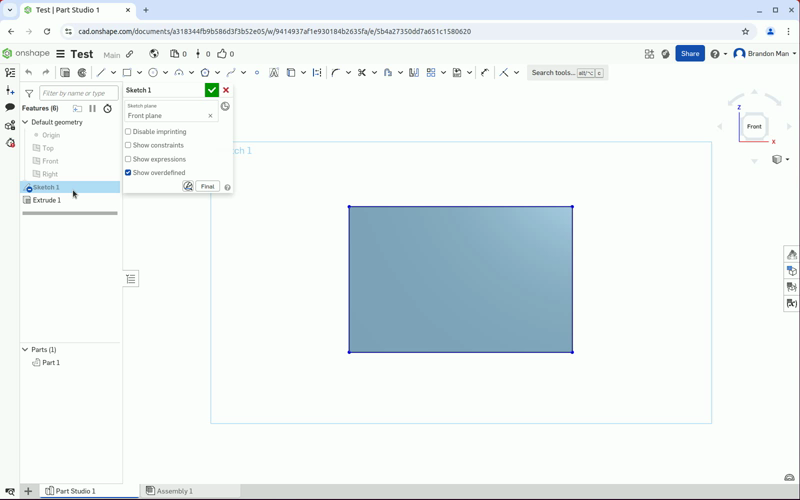
mouse_move(229, 92)
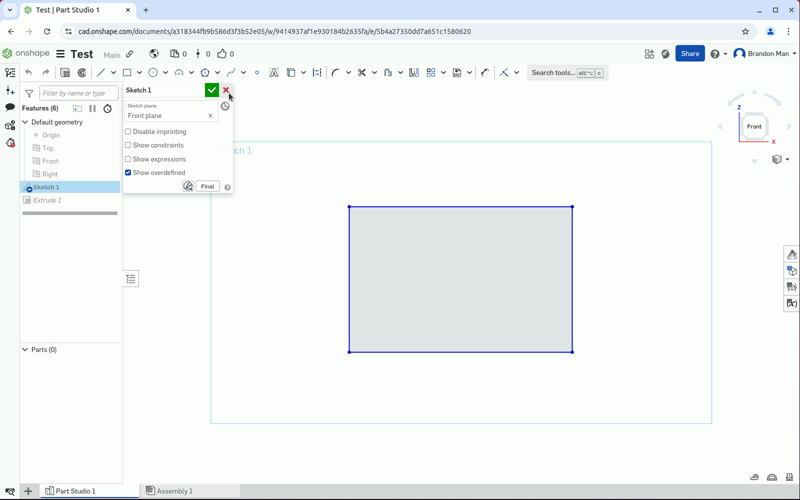
click(229, 92)
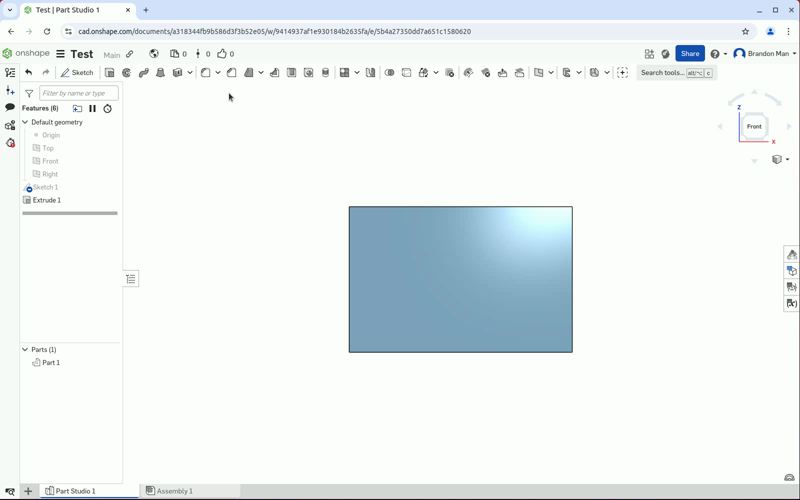
mouse_move(541, 75)
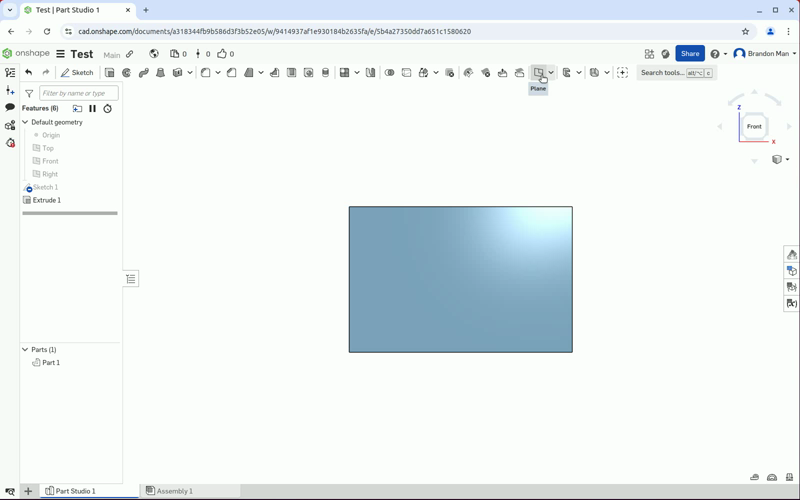
click(541, 75)
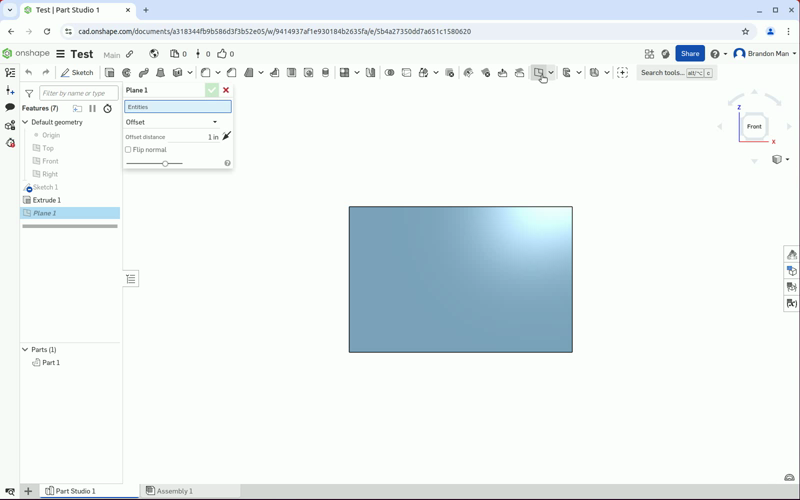
mouse_move(73, 163)
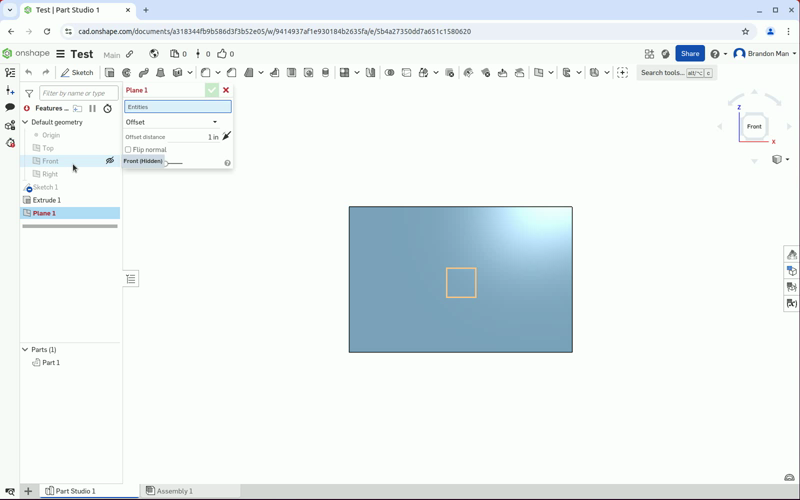
click(73, 163)
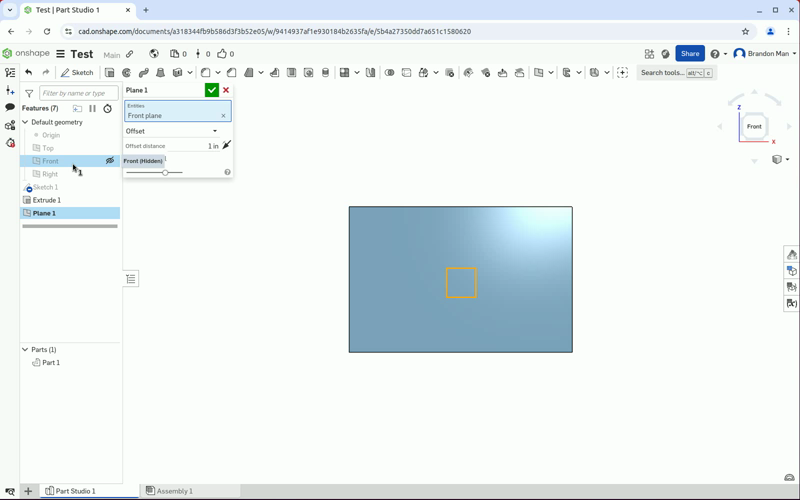
key(tab, 2)
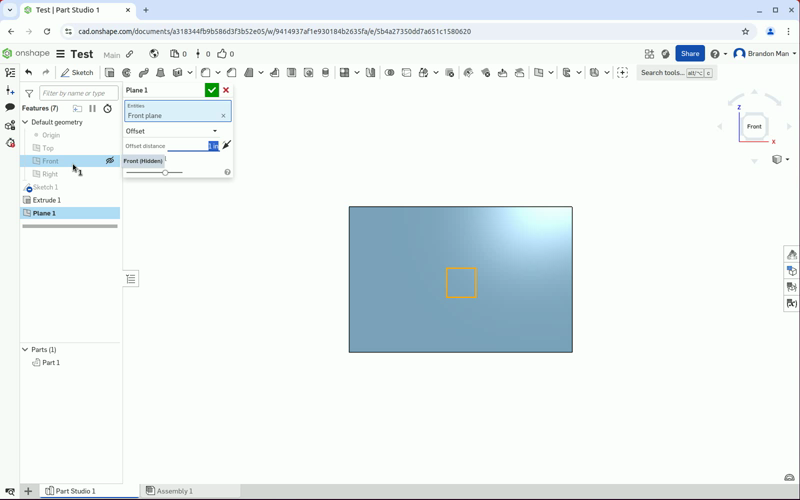
text(10.845)
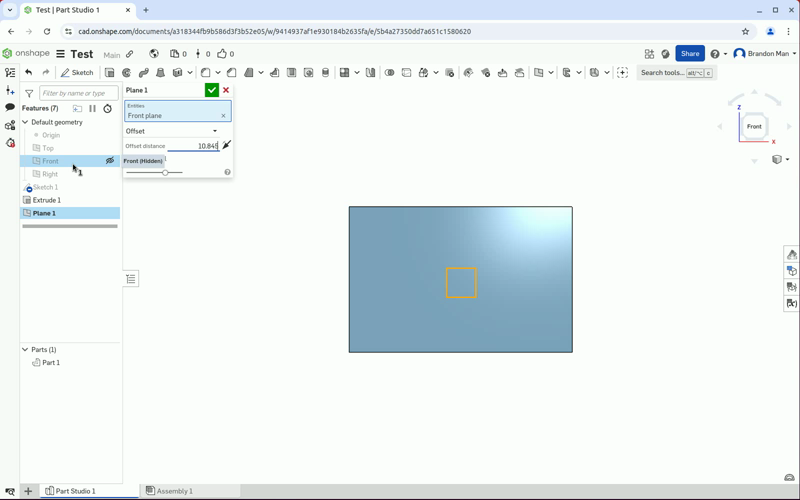
key(enter, 2)
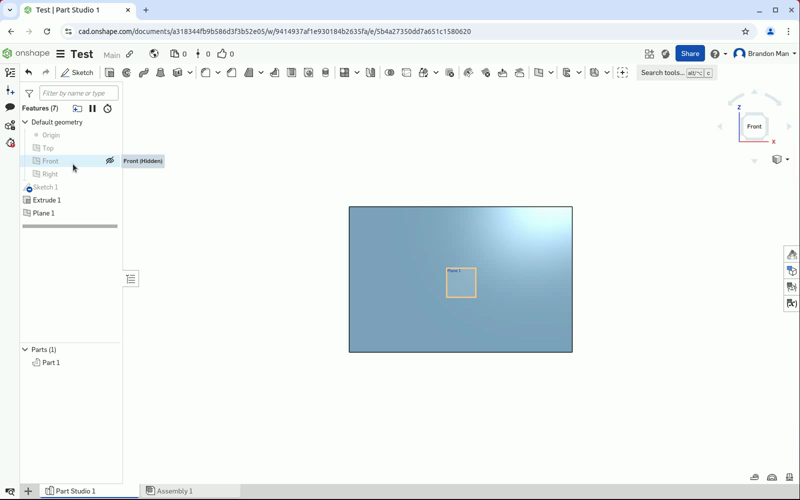
key(shift+s)
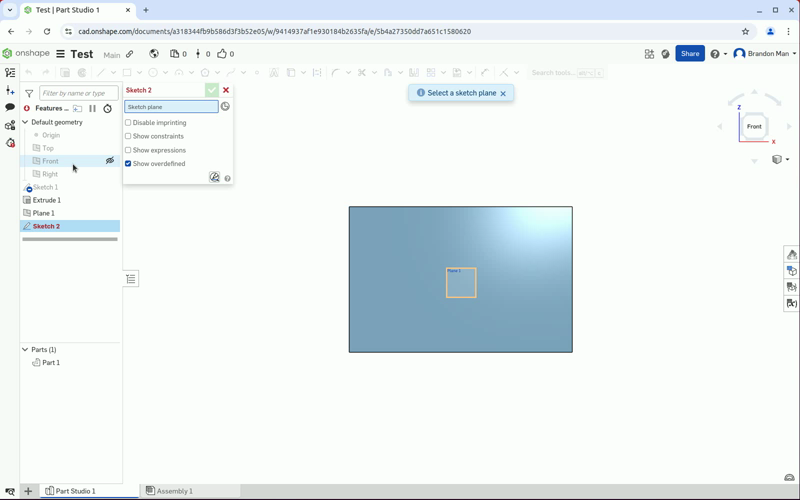
mouse_move(73, 215)
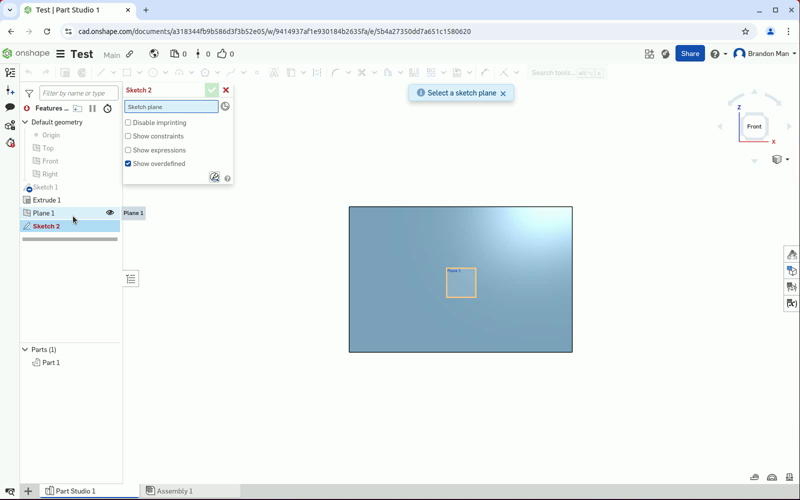
click(73, 215)
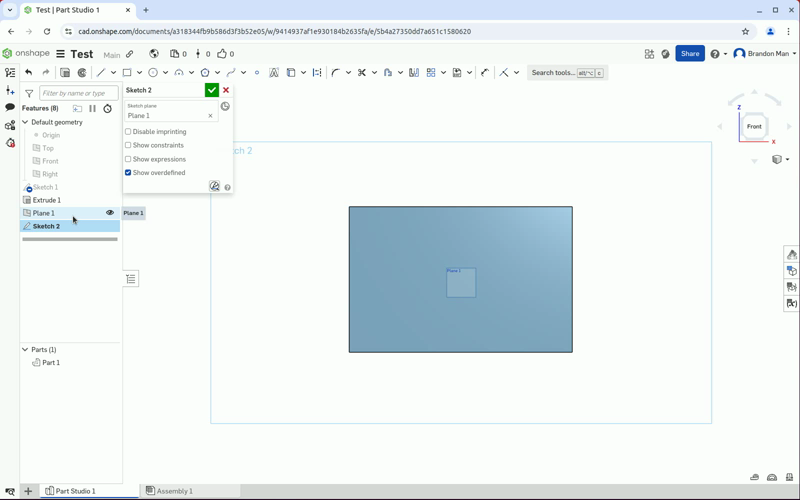
mouse_move(73, 352)
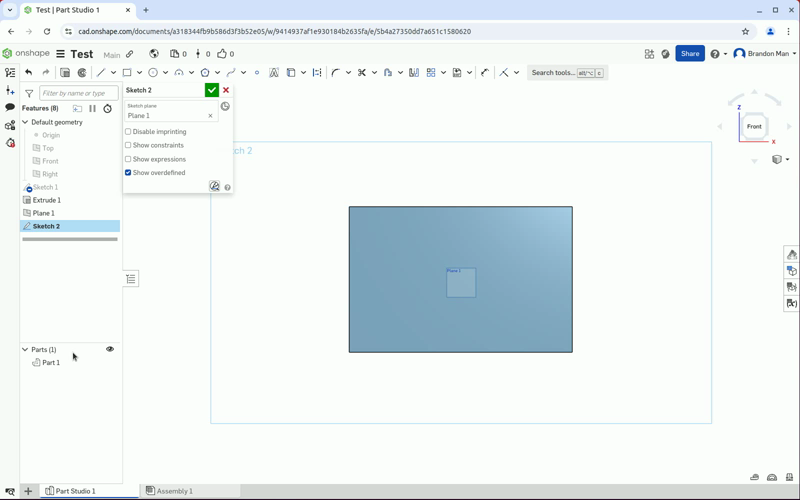
key(y)
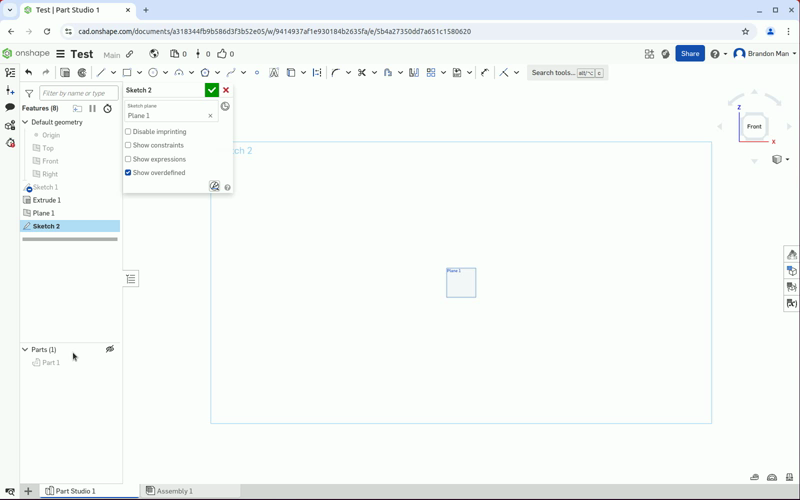
key(c)
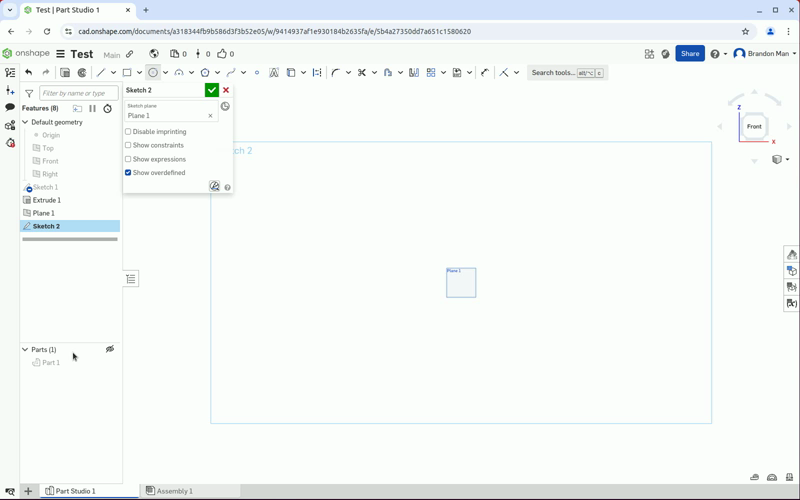
key_down(shift)
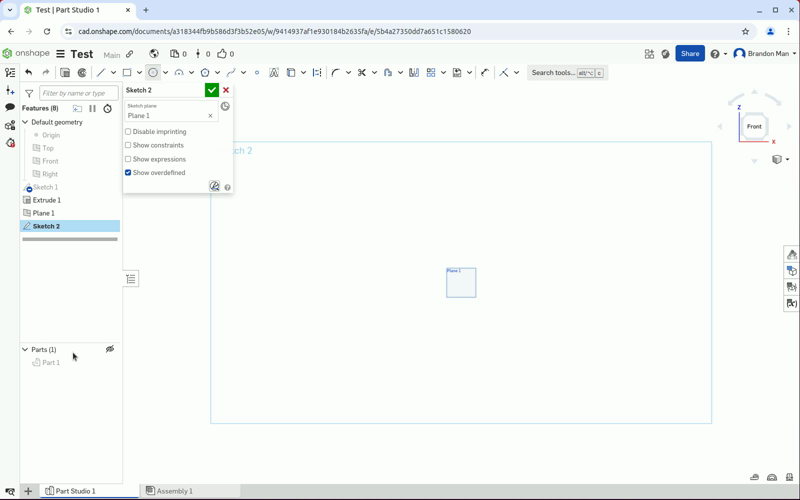
mouse_move(461, 282)
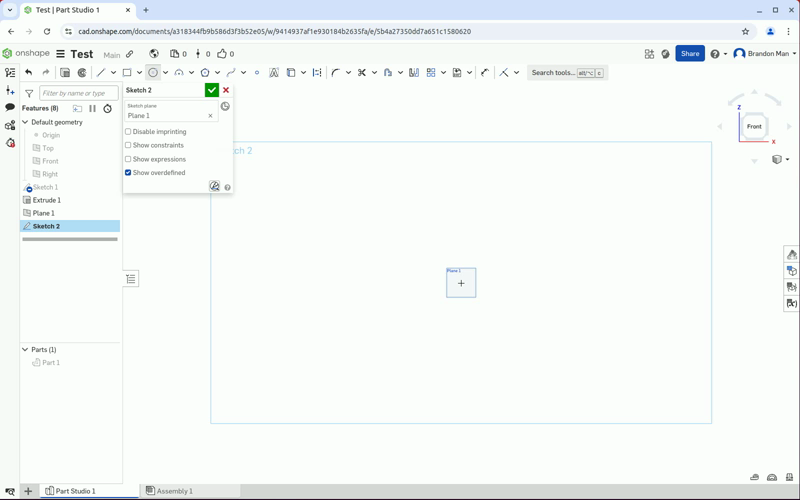
click(461, 282)
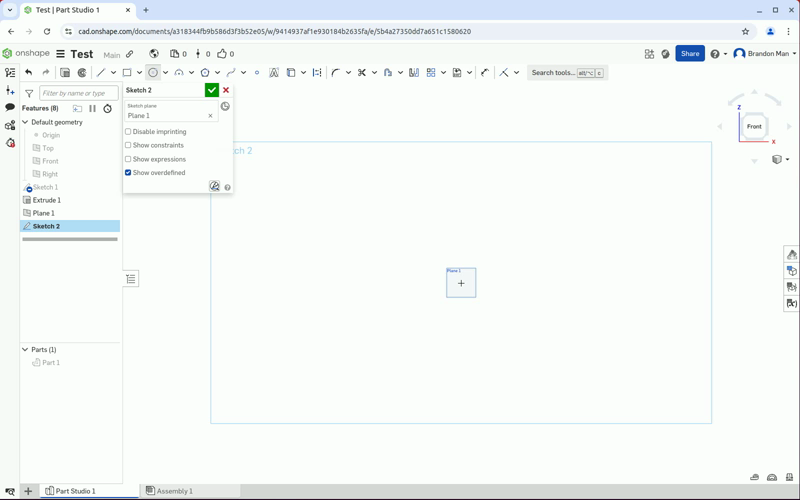
key_up(shift)
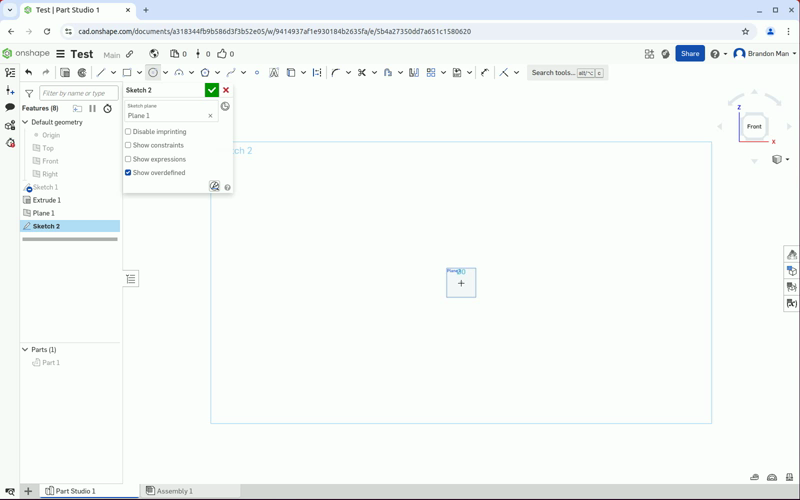
mouse_move(513, 282)
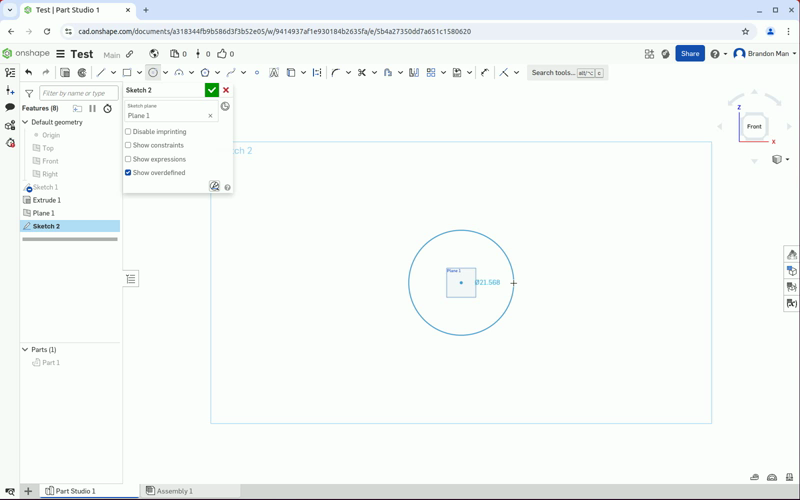
click(513, 282)
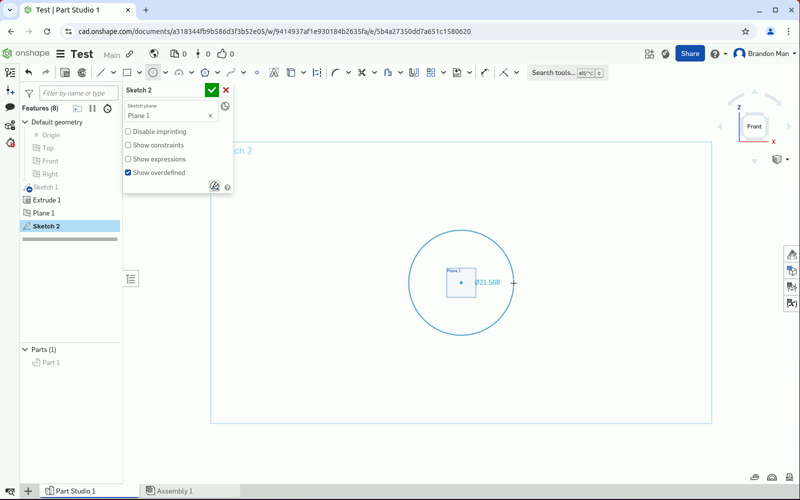
key(esc)
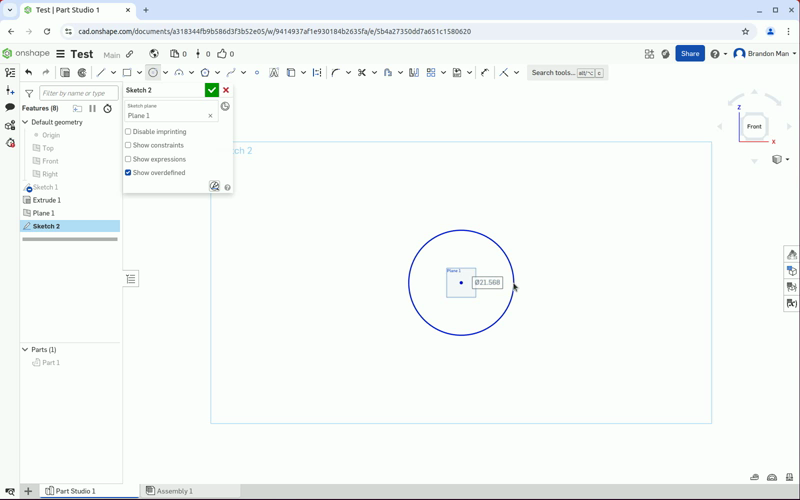
mouse_move(464, 283)
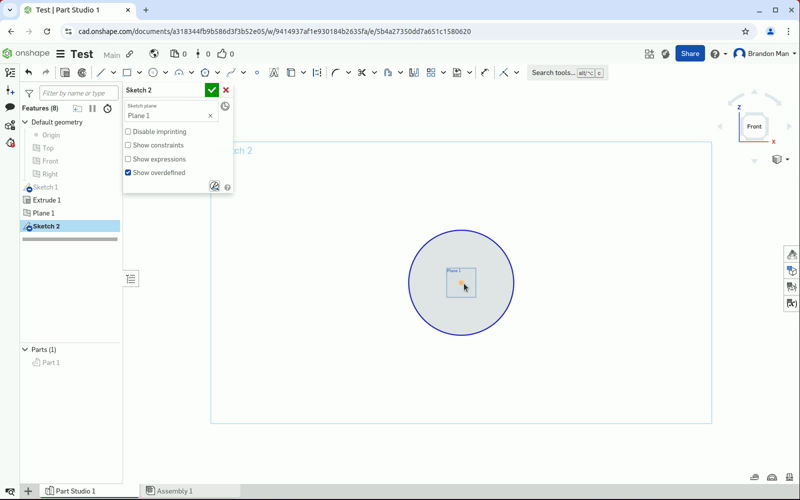
click(464, 283)
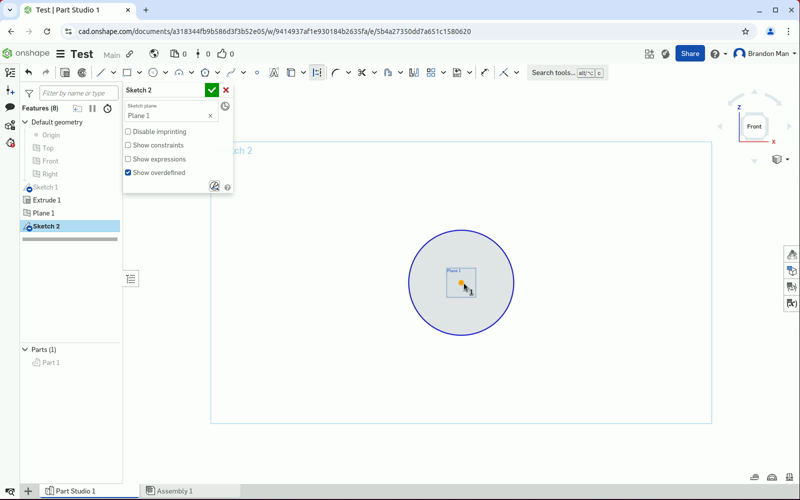
mouse_move(73, 352)
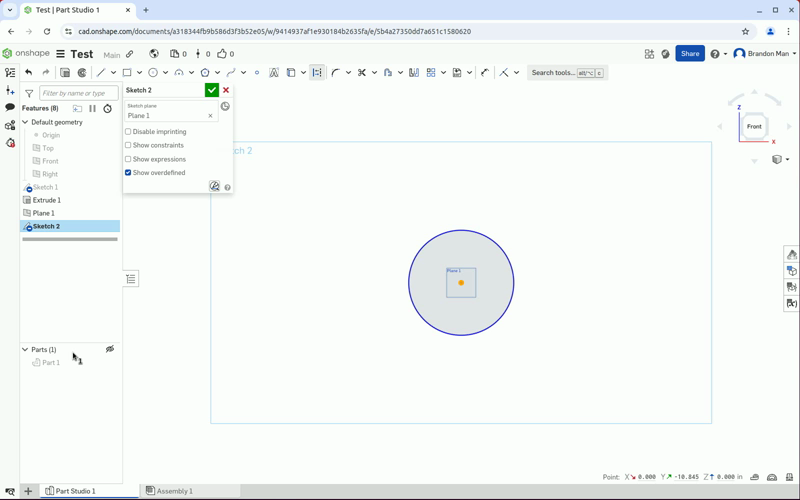
key(shift+y)
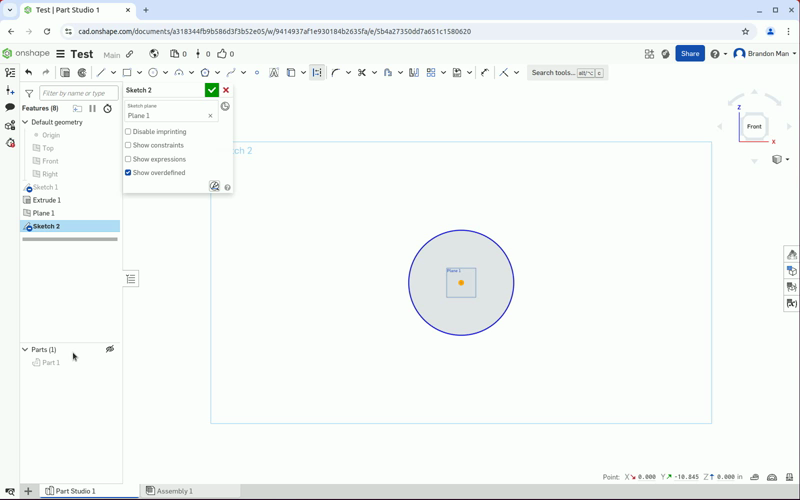
key(shift+e)
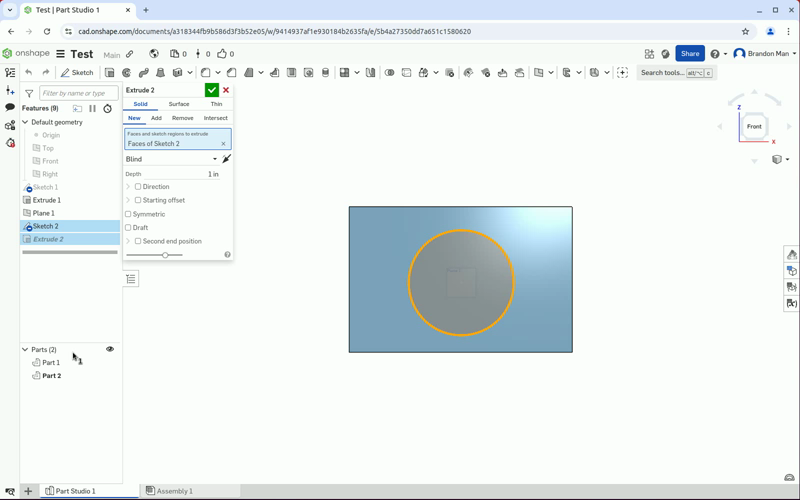
mouse_move(143, 106)
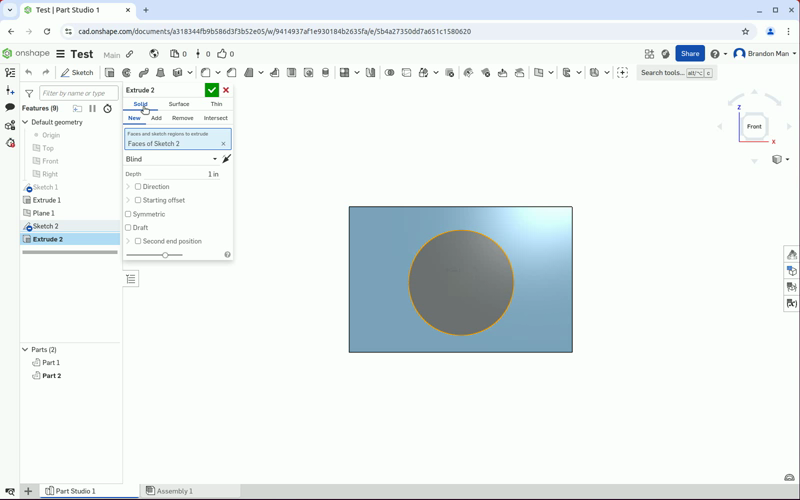
click(143, 106)
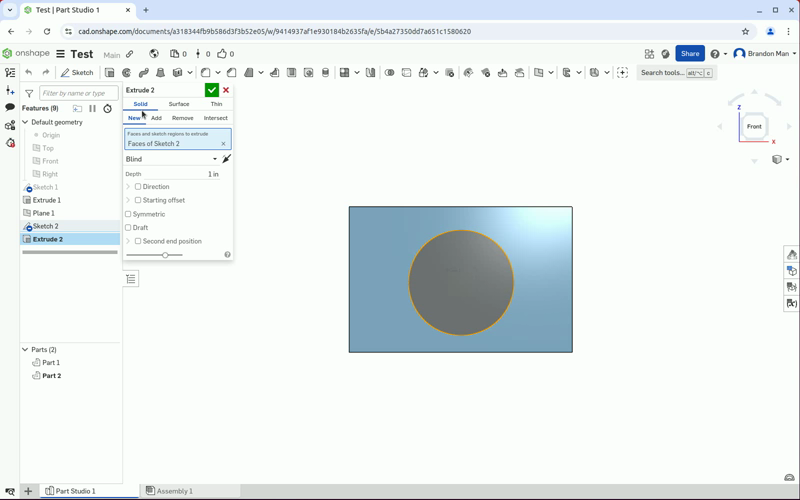
mouse_move(137, 120)
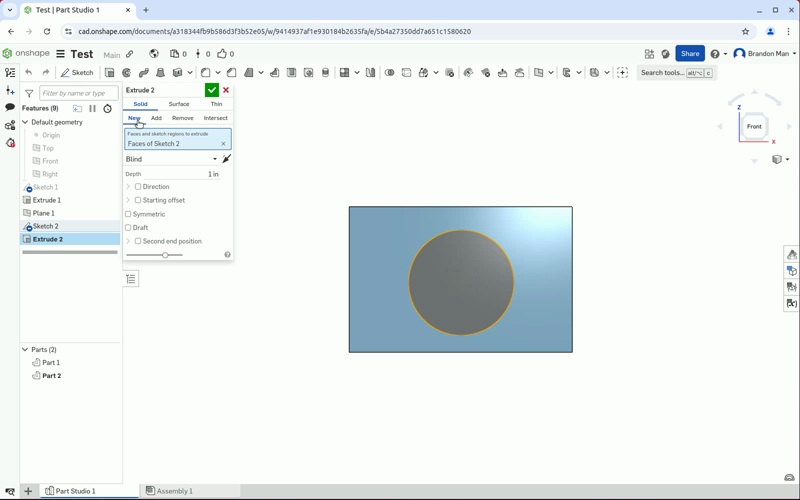
click(137, 120)
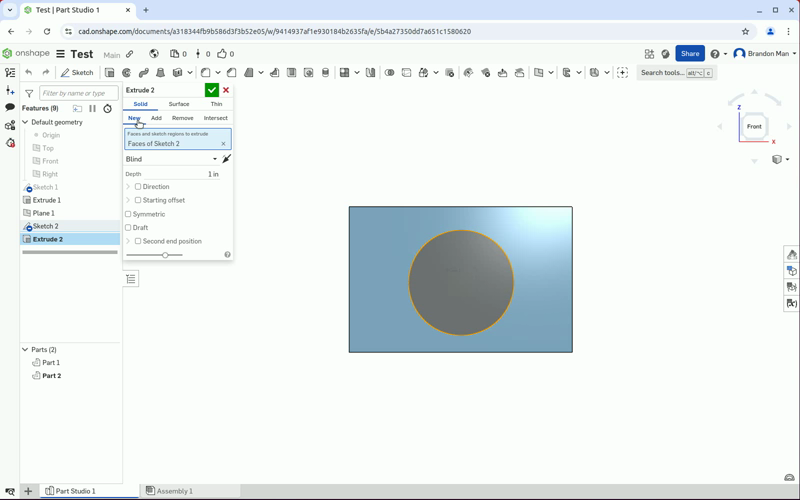
key(tab, 4)
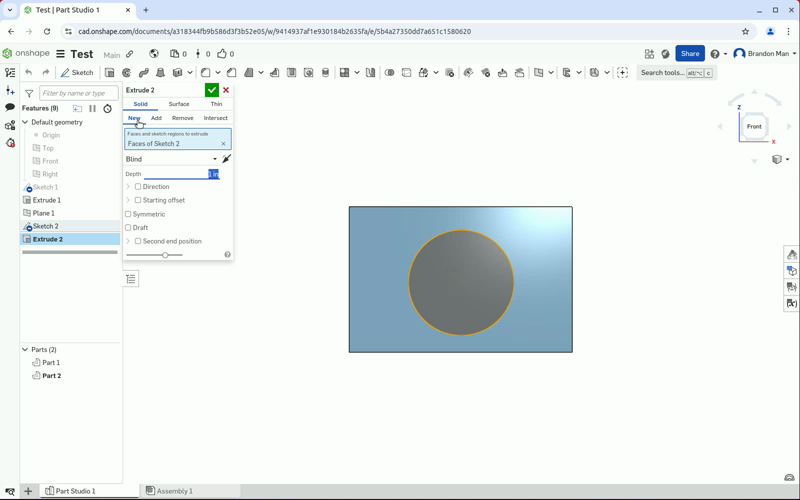
text(10.832)
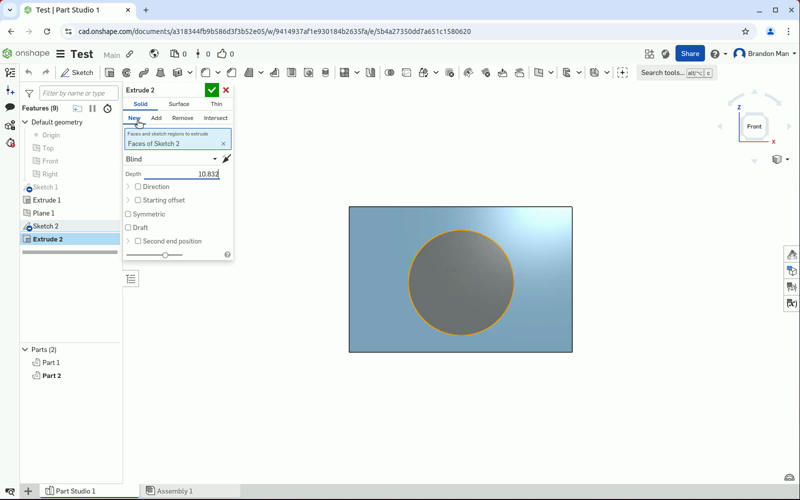
key(enter)
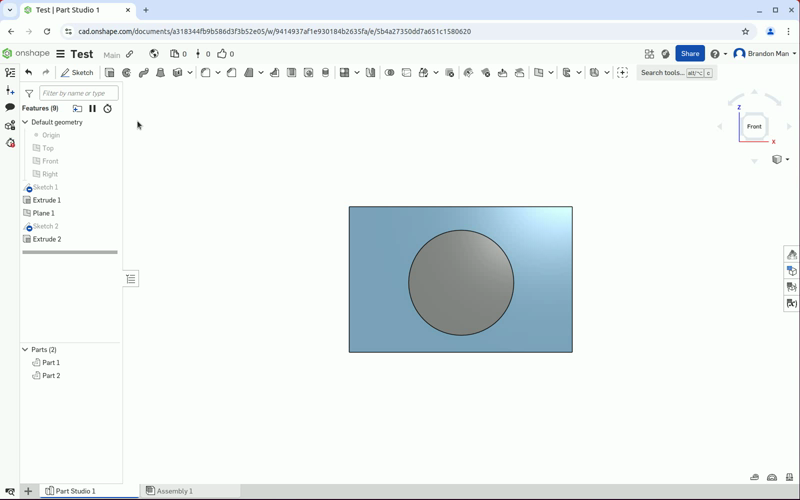
key(shift+h)
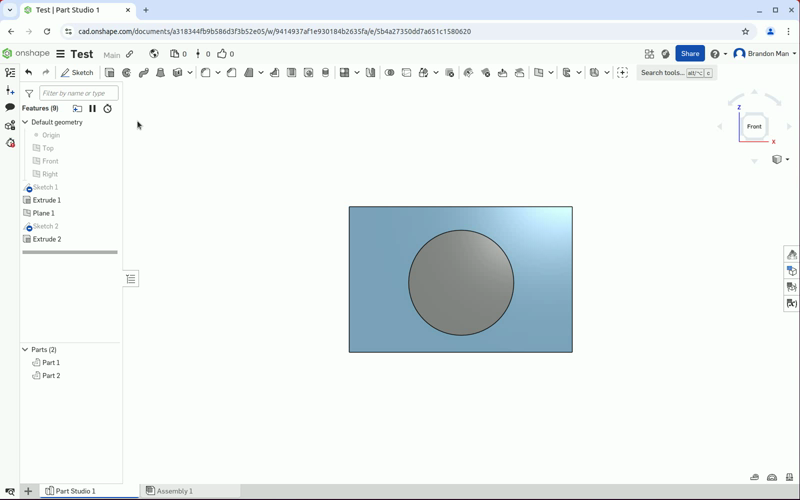
key(shift+h)
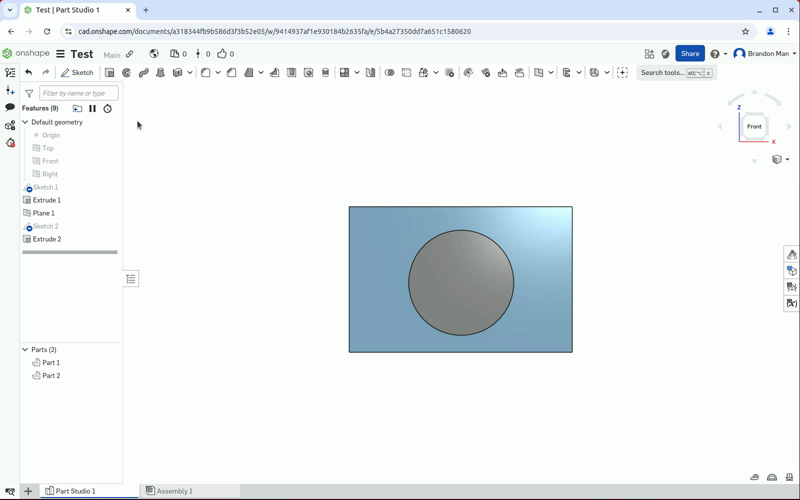
mouse_move(73, 189)
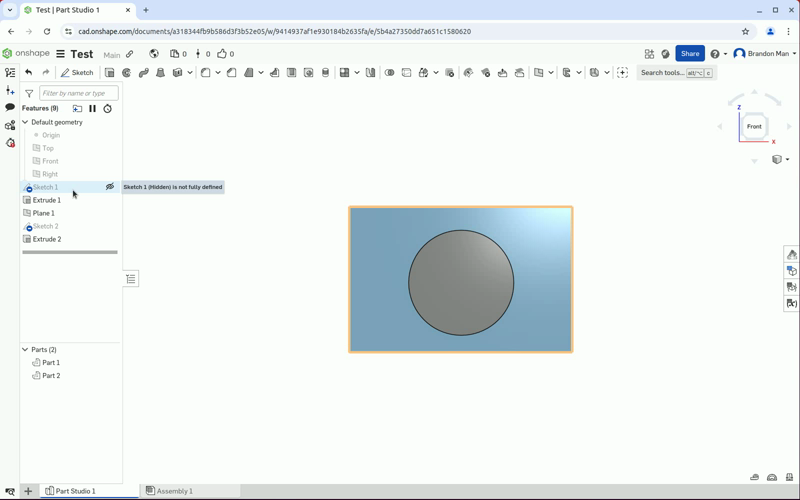
click(73, 189)
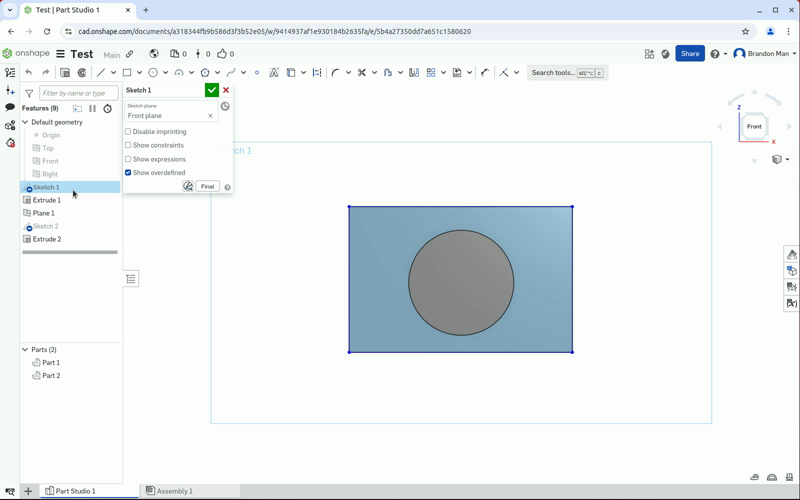
mouse_move(229, 92)
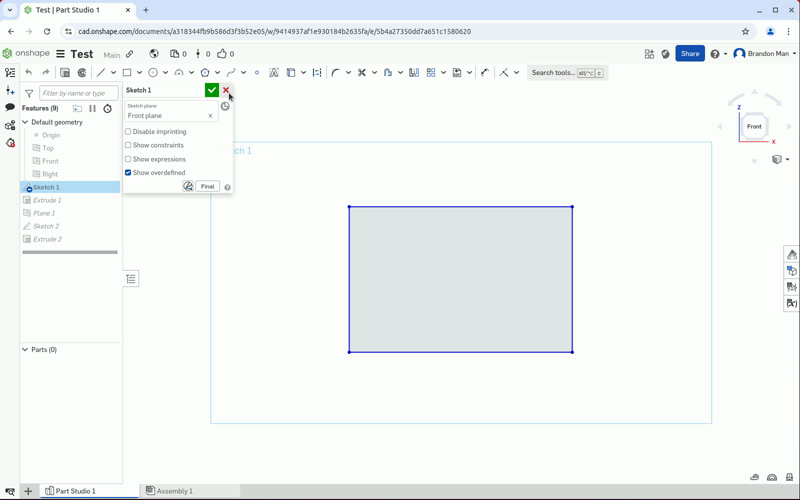
click(229, 92)
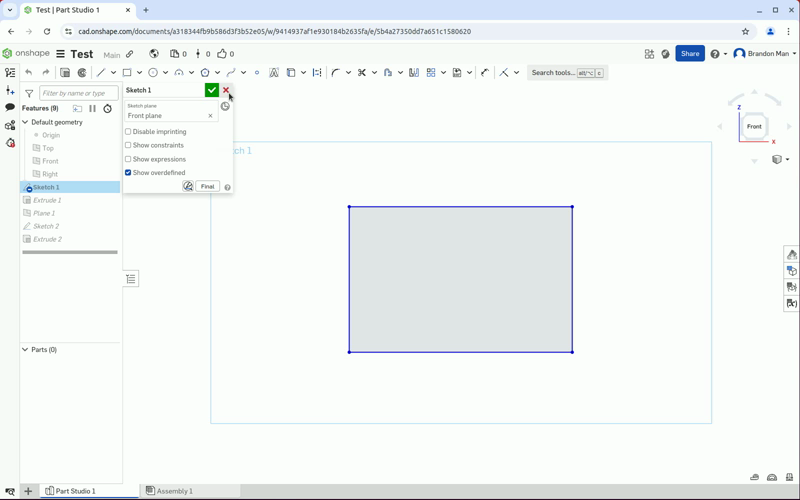
key(shift+s)
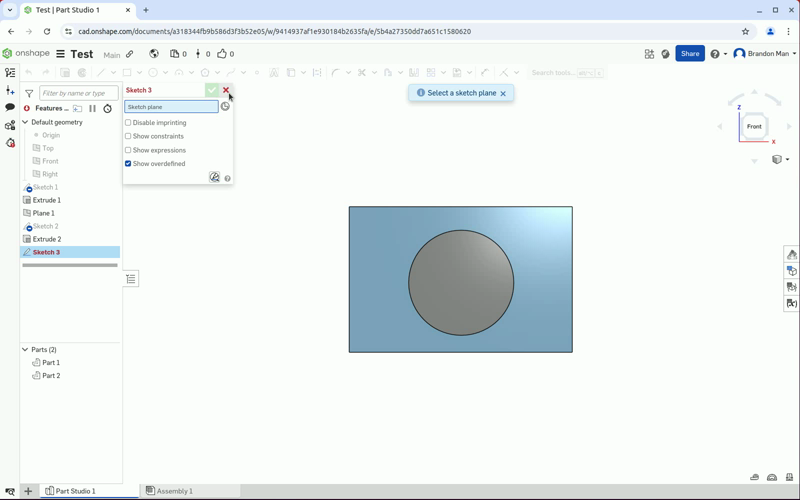
mouse_move(73, 215)
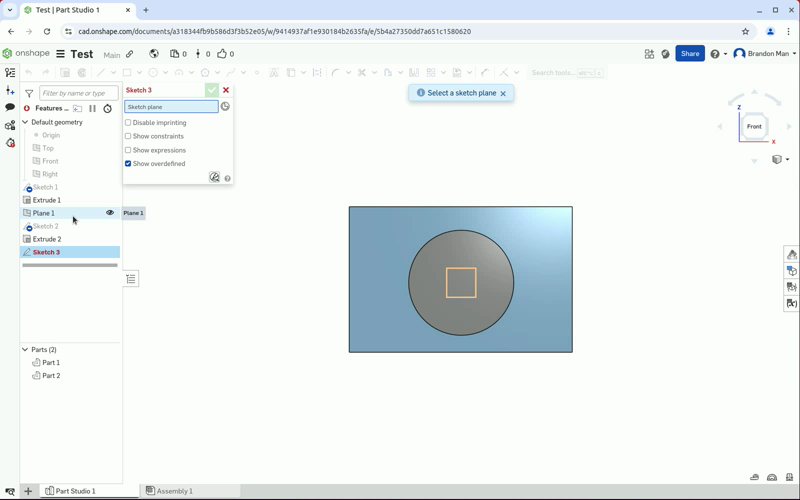
click(73, 215)
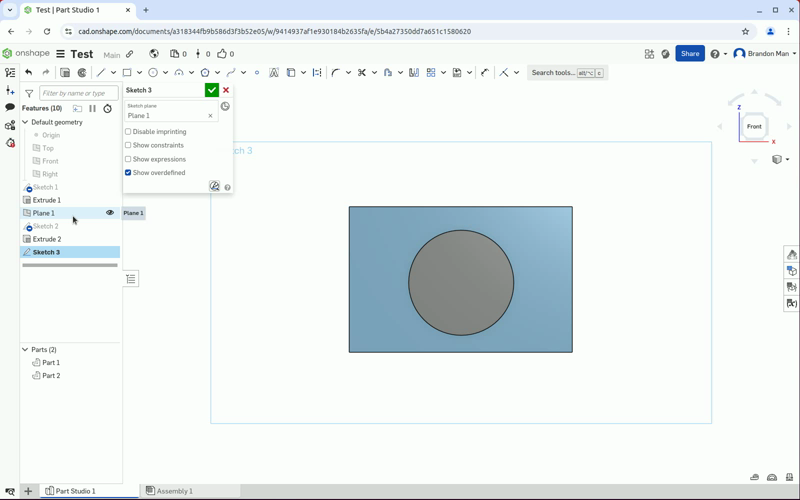
mouse_move(73, 352)
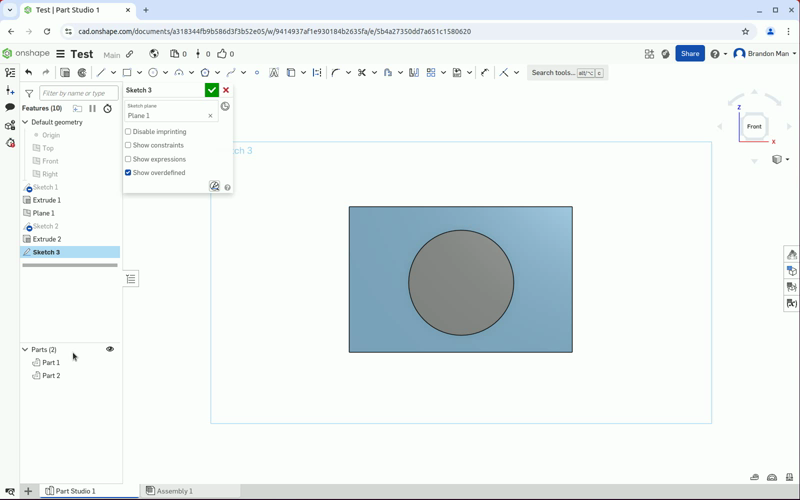
key(y)
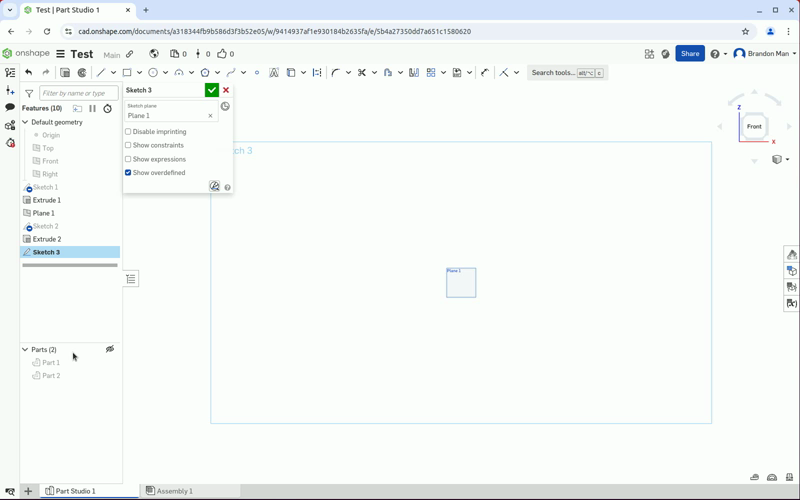
key(c)
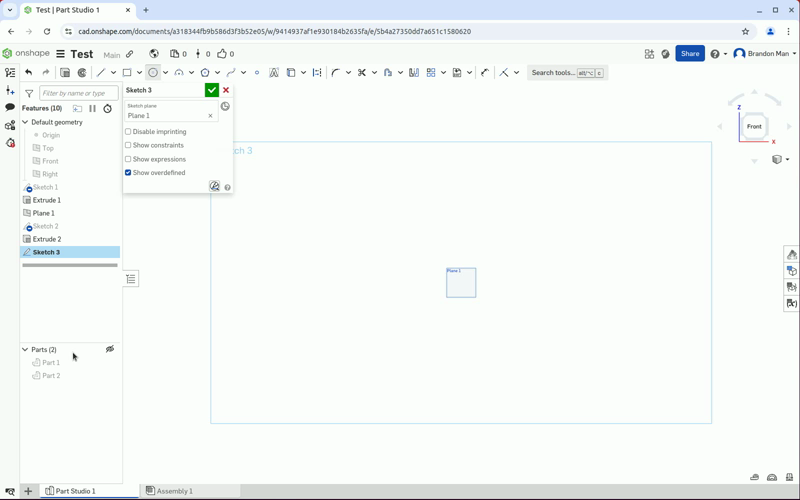
key_down(shift)
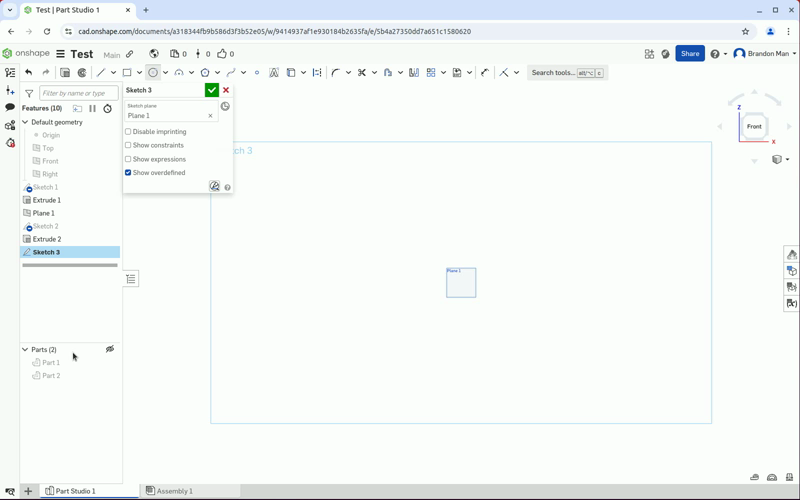
mouse_move(461, 282)
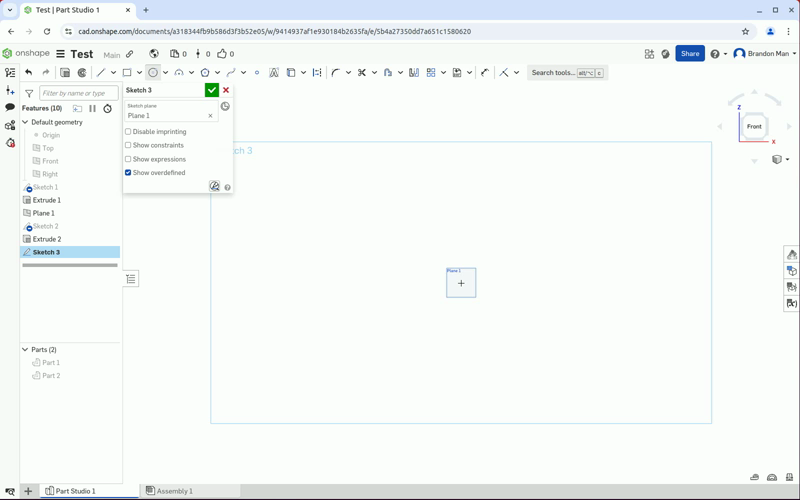
click(461, 282)
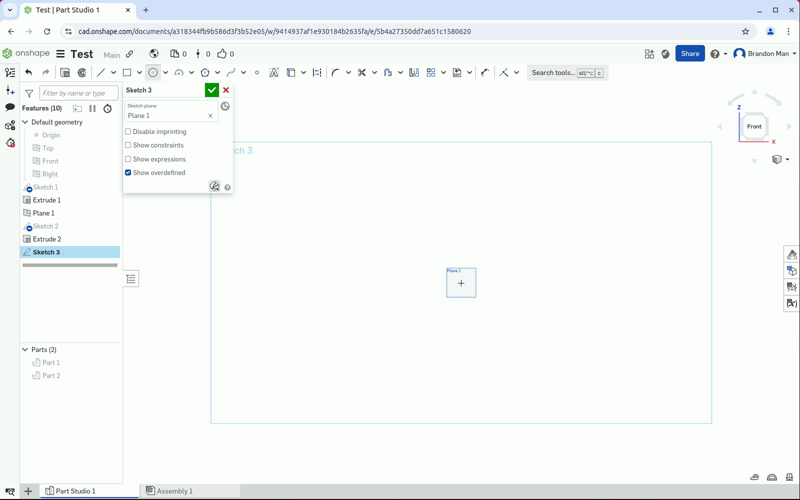
key_up(shift)
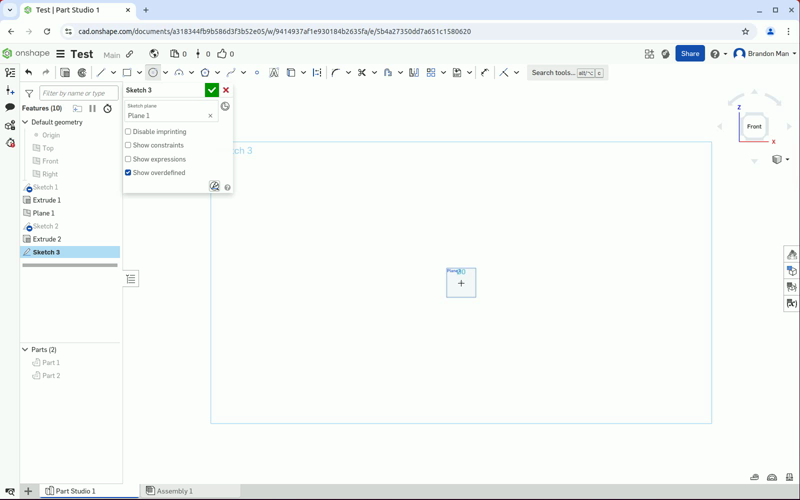
mouse_move(513, 282)
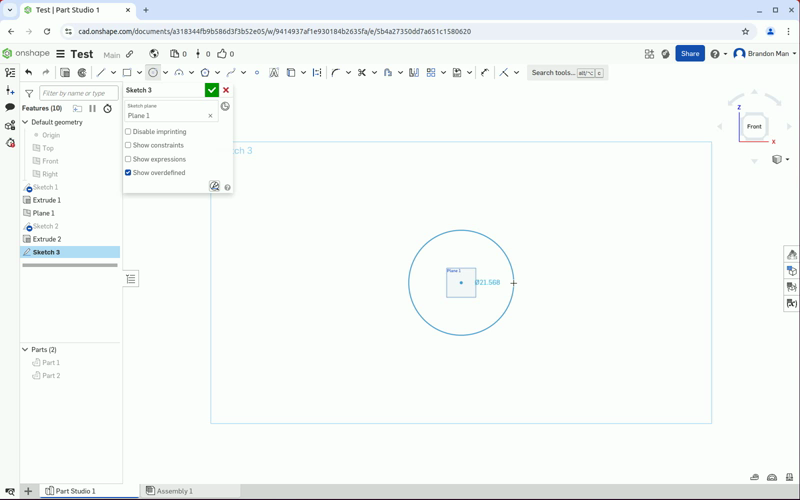
click(513, 282)
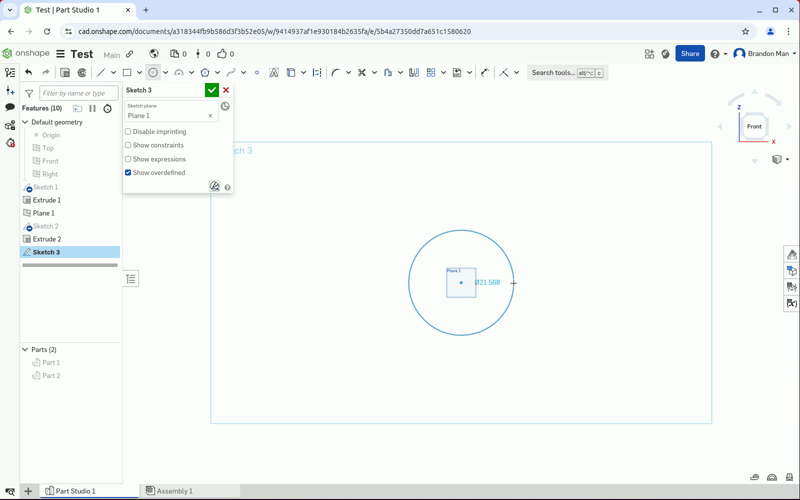
key(esc)
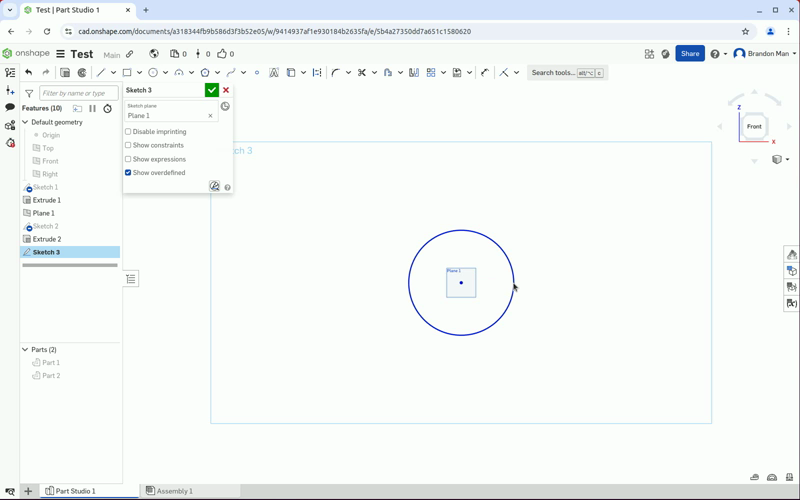
mouse_move(506, 276)
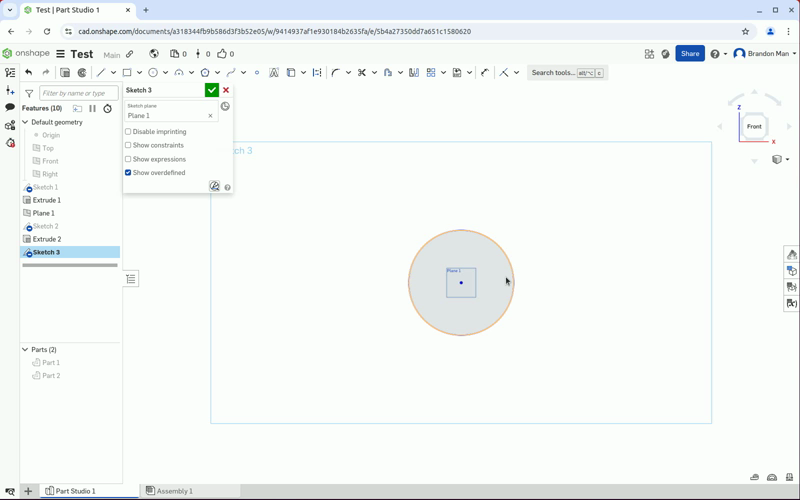
click(506, 276)
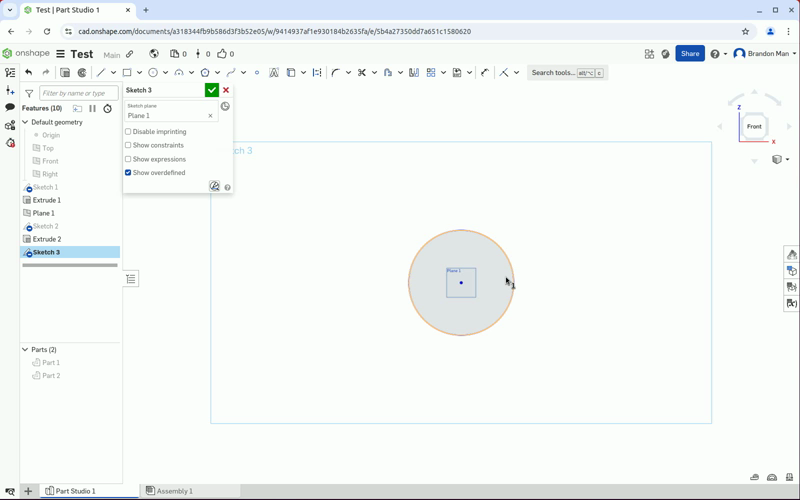
mouse_move(73, 352)
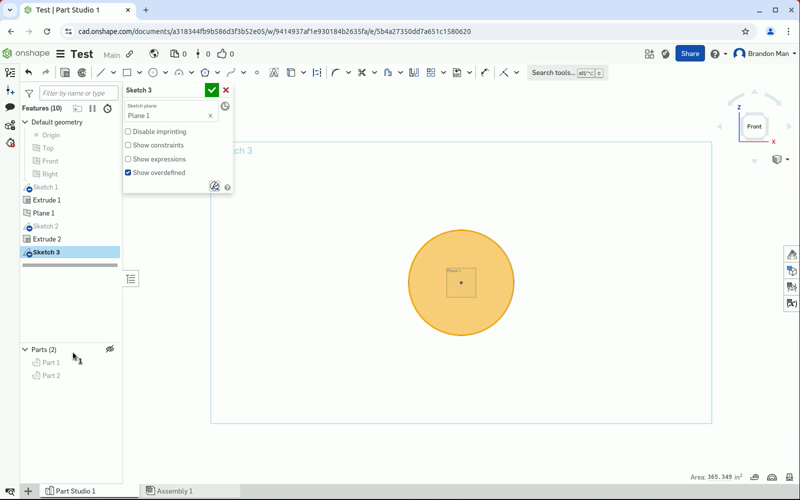
key(shift+y)
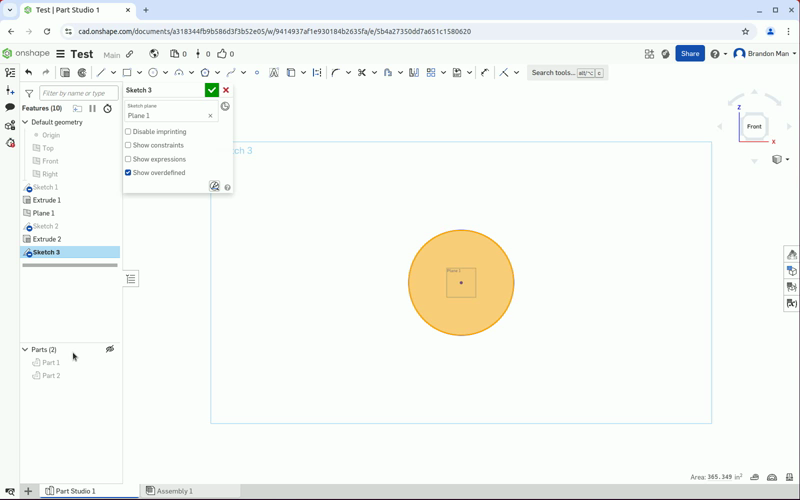
key(shift+e)
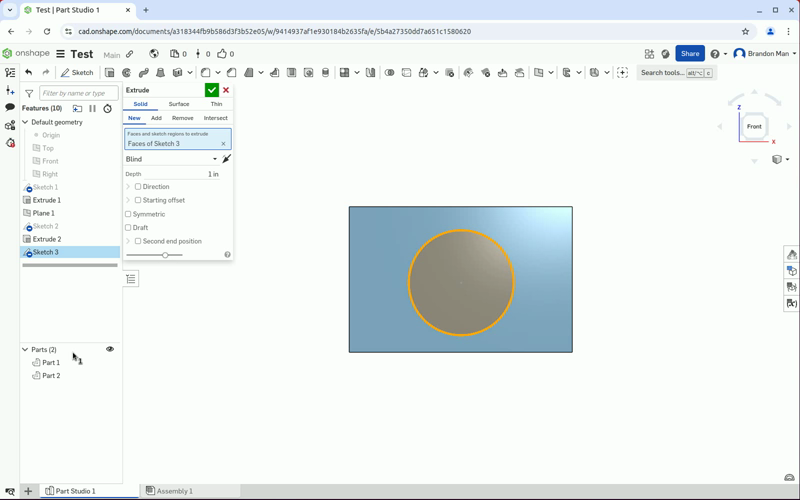
mouse_move(143, 106)
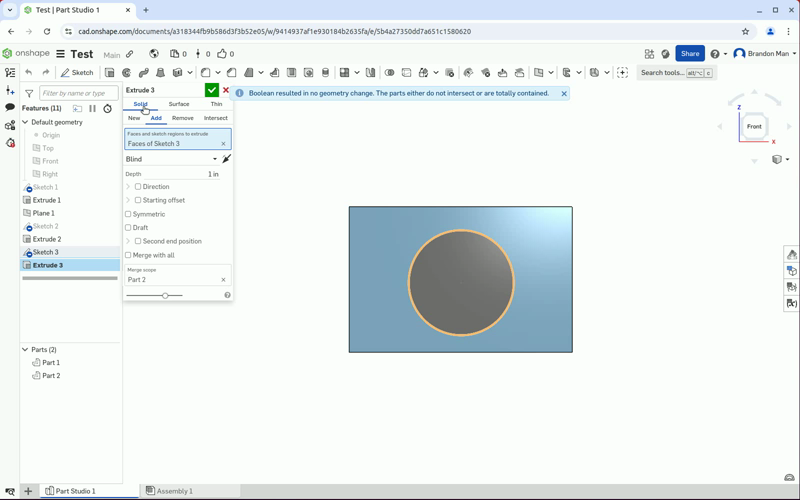
click(143, 106)
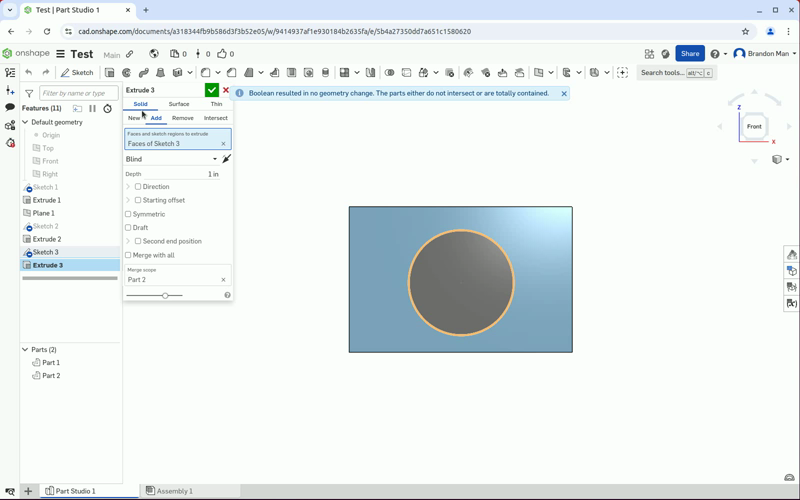
mouse_move(137, 120)
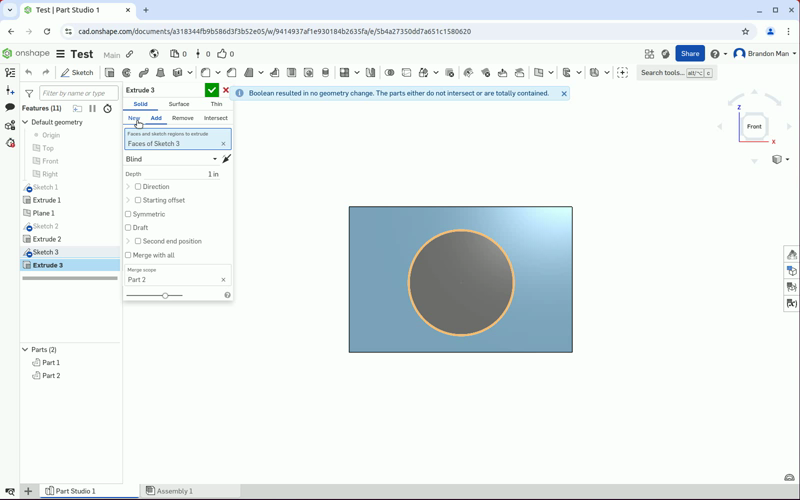
click(137, 120)
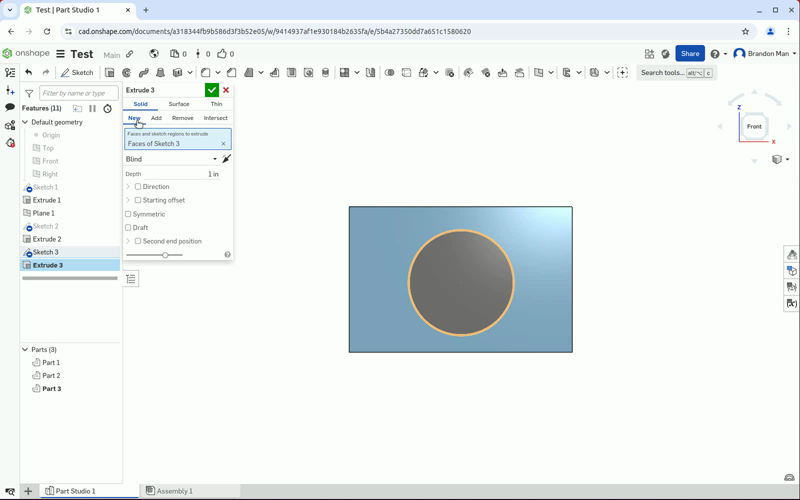
key(tab, 4)
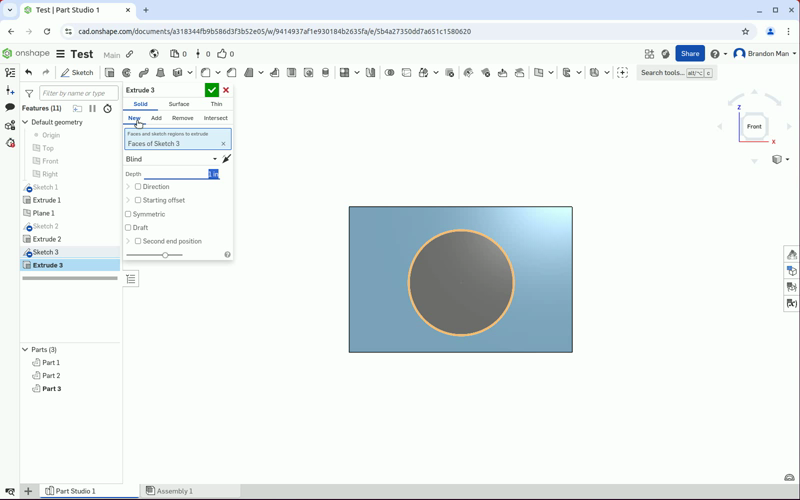
text(10.832)
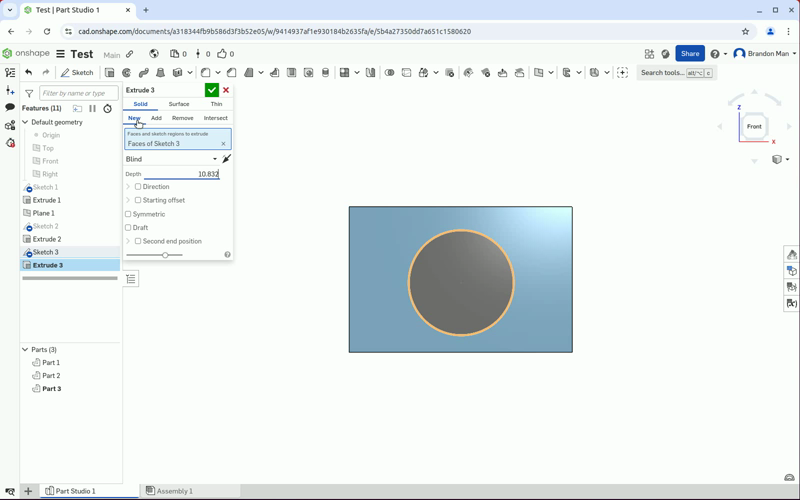
key(enter)
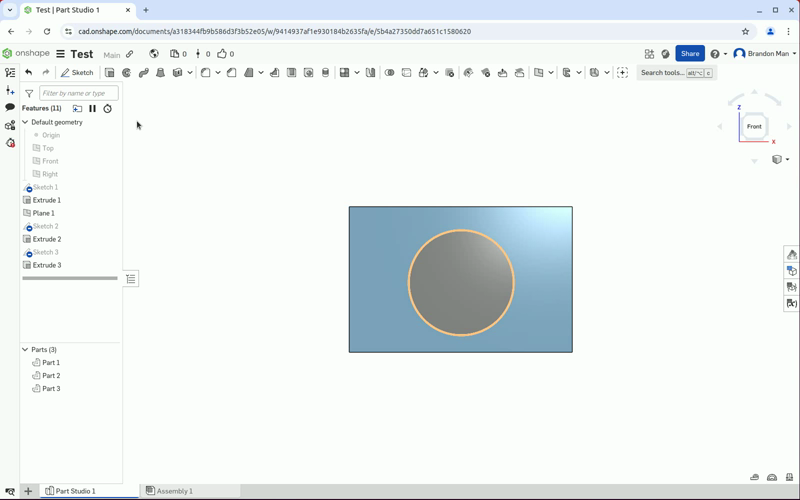
key(shift+h)
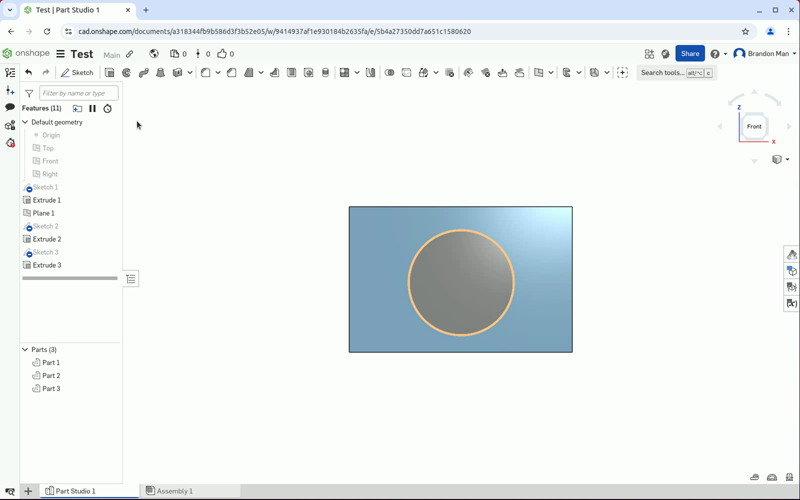
key(shift+h)
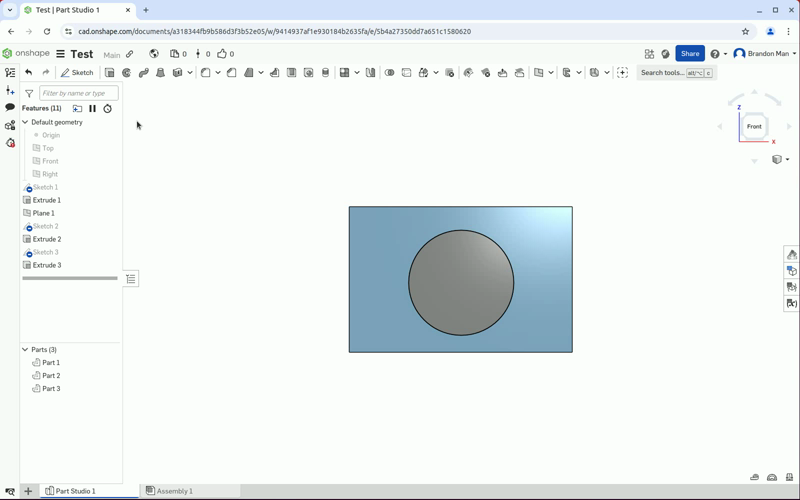
mouse_move(73, 189)
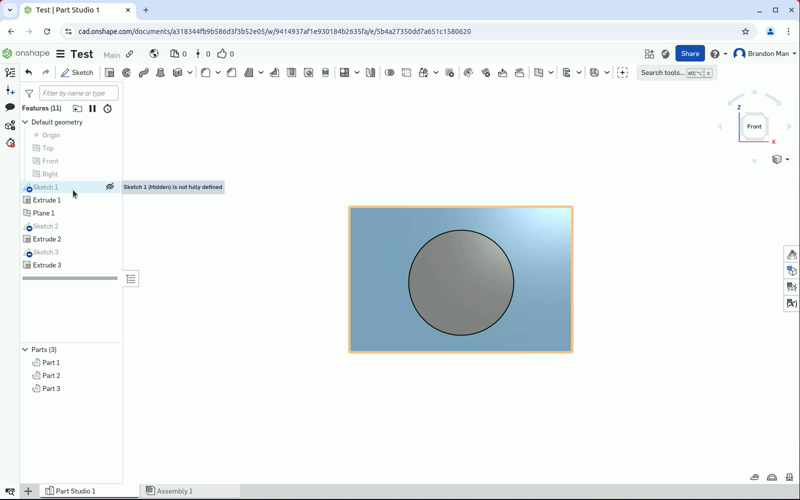
click(73, 189)
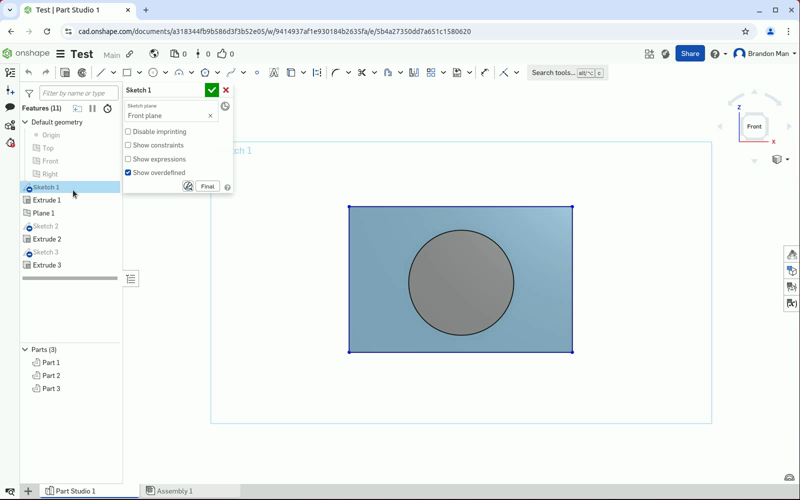
mouse_move(229, 92)
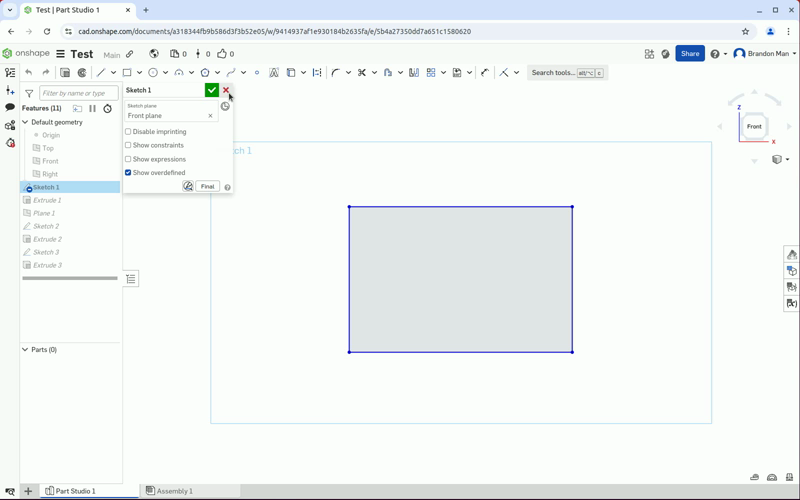
click(229, 92)
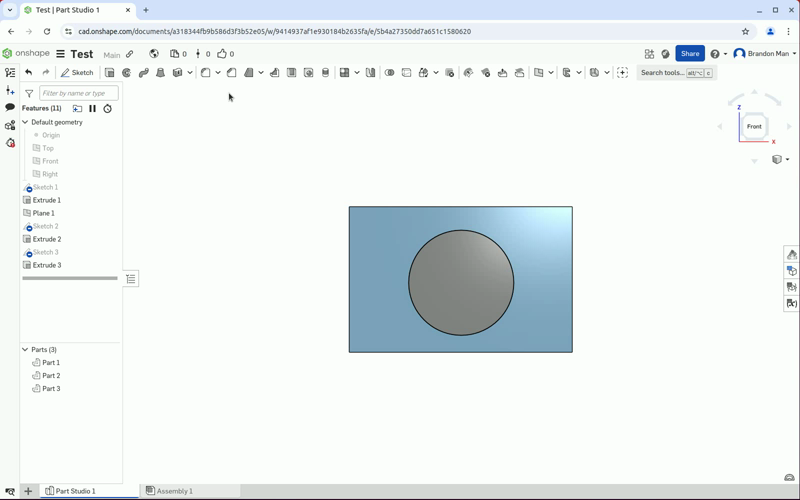
mouse_move(541, 75)
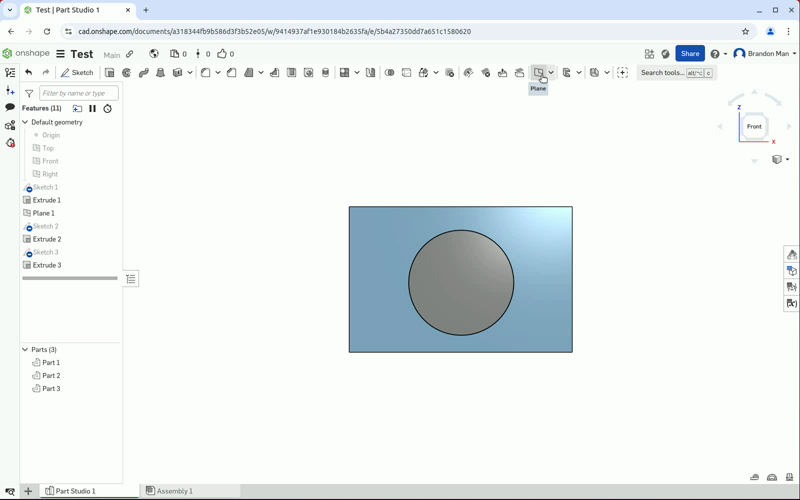
click(541, 75)
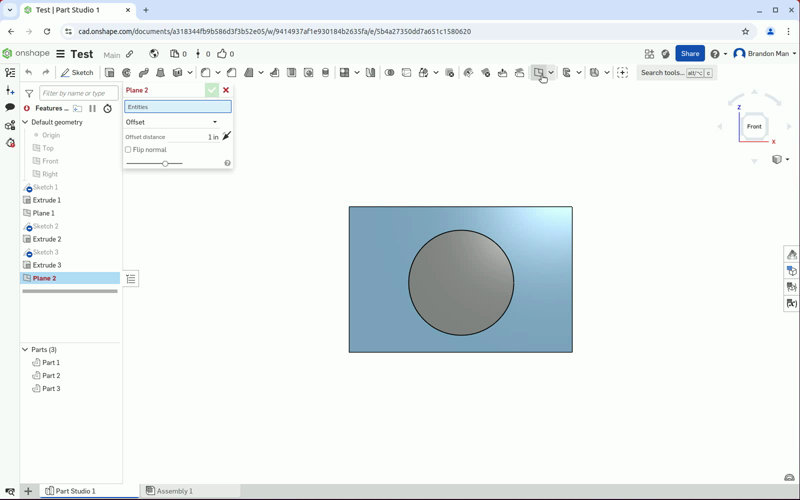
mouse_move(73, 163)
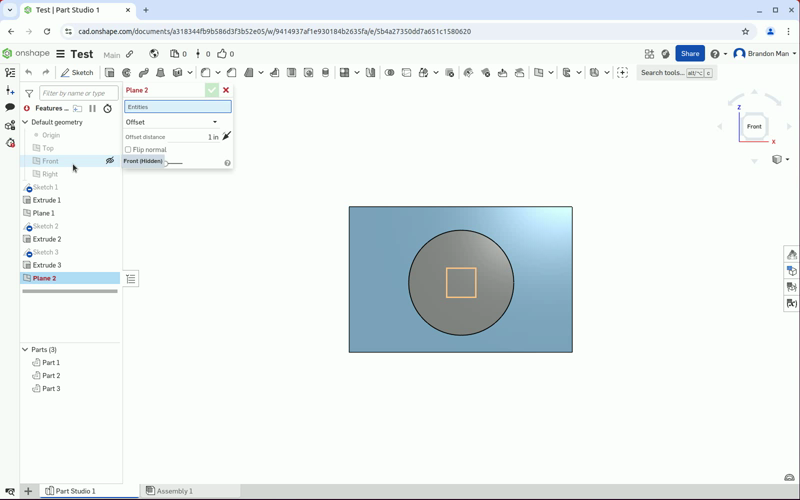
click(73, 163)
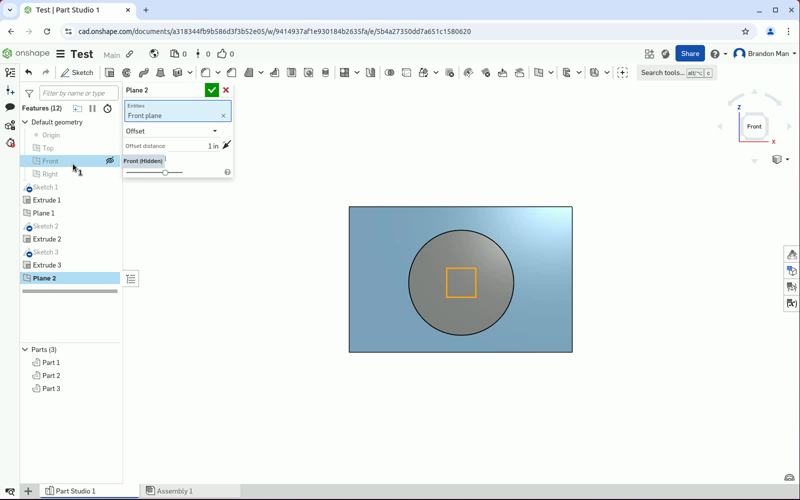
key(tab, 2)
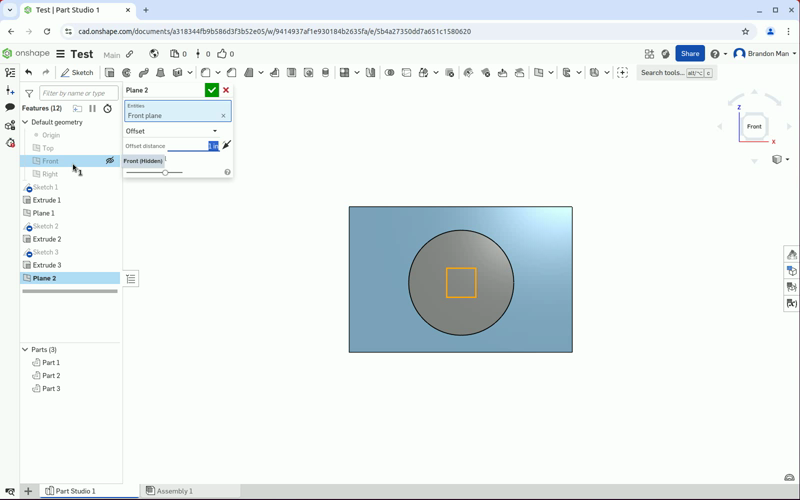
text(21.66)
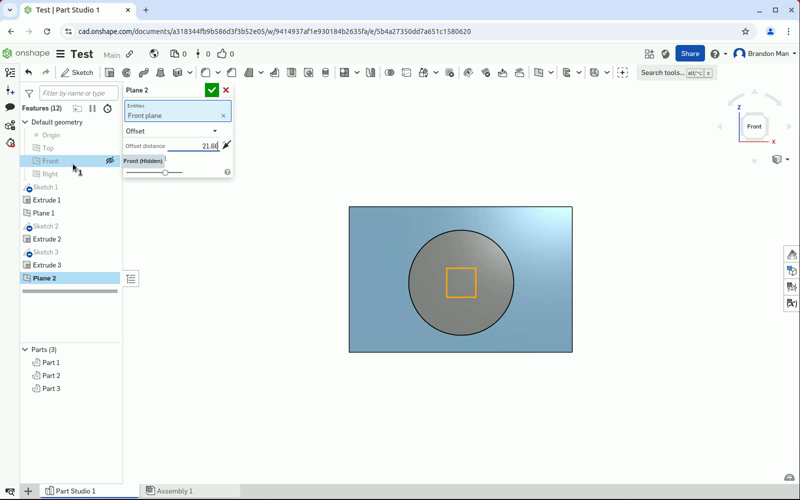
key(enter, 2)
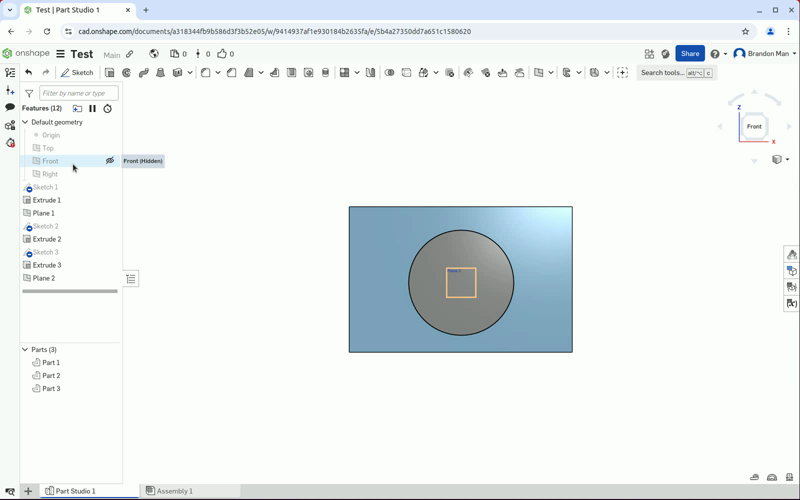
key(shift+s)
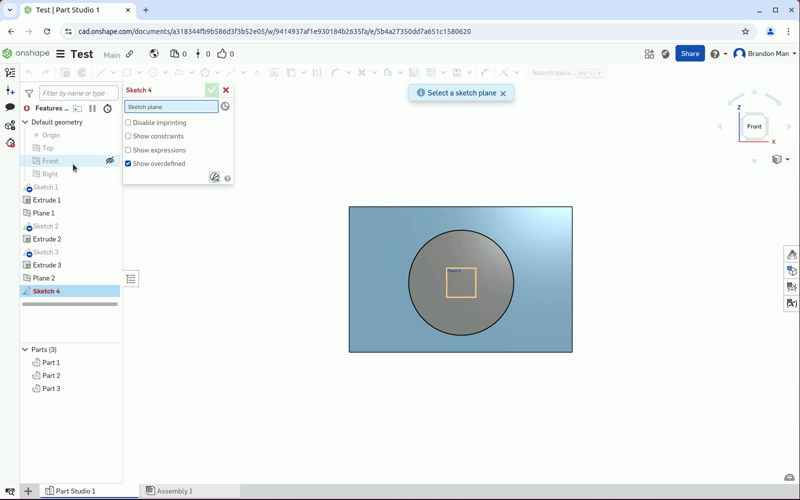
mouse_move(73, 280)
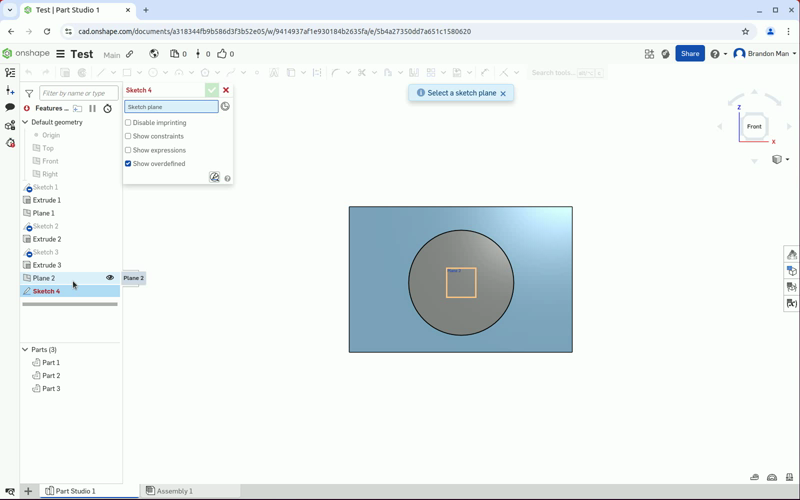
click(73, 280)
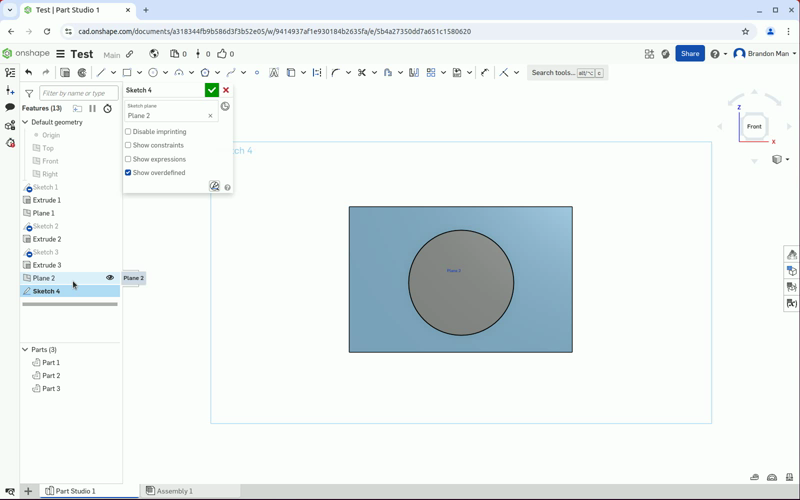
mouse_move(73, 352)
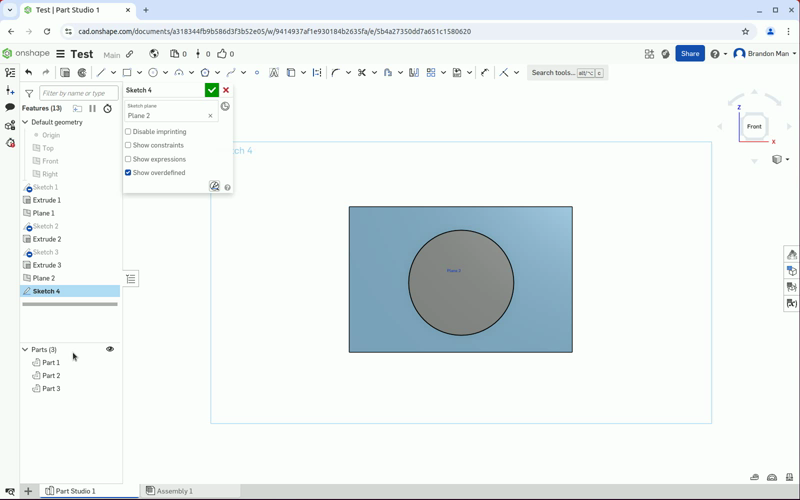
key(y)
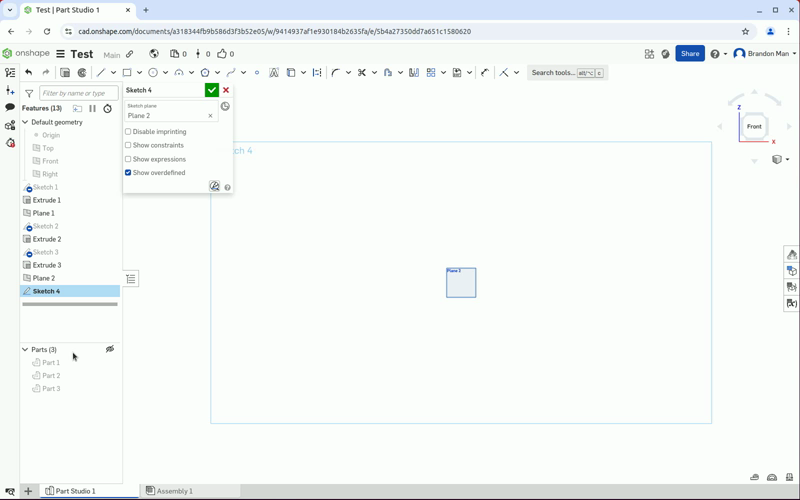
key(c)
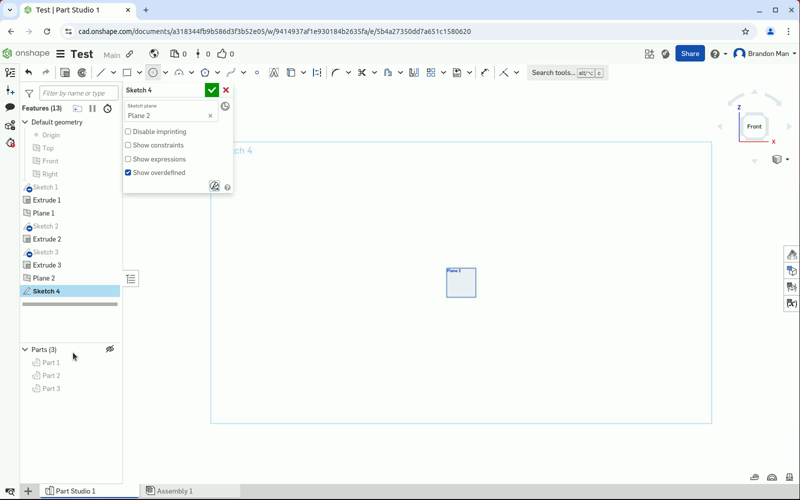
key_down(shift)
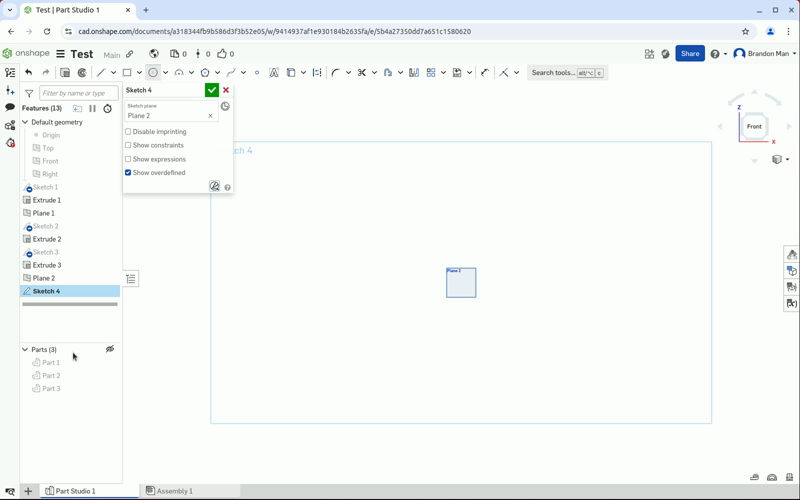
mouse_move(461, 282)
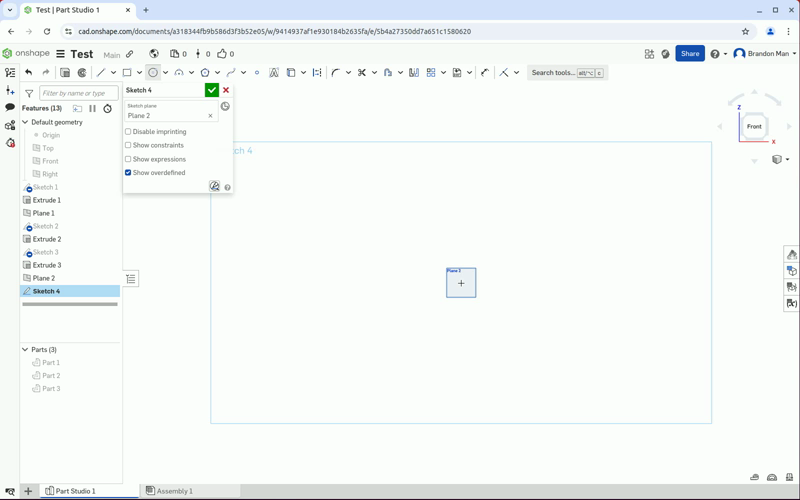
click(461, 282)
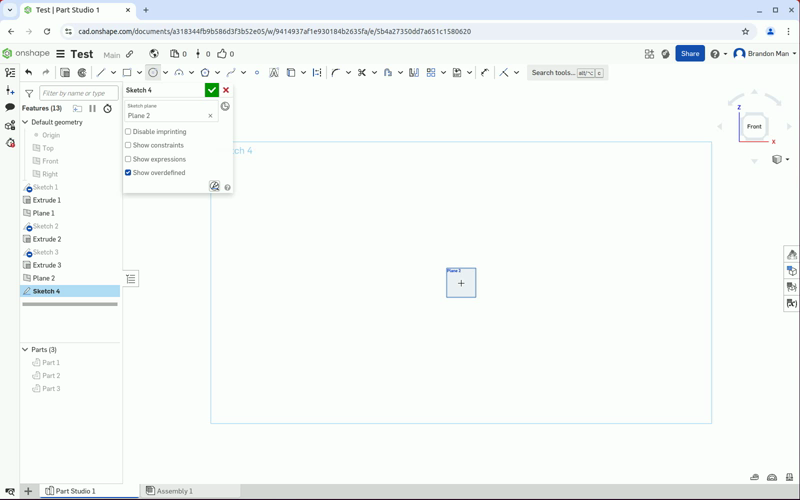
key_up(shift)
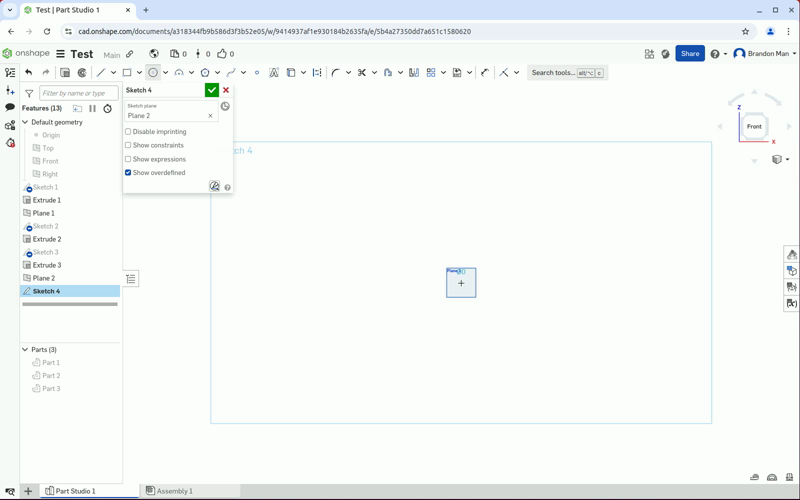
mouse_move(500, 282)
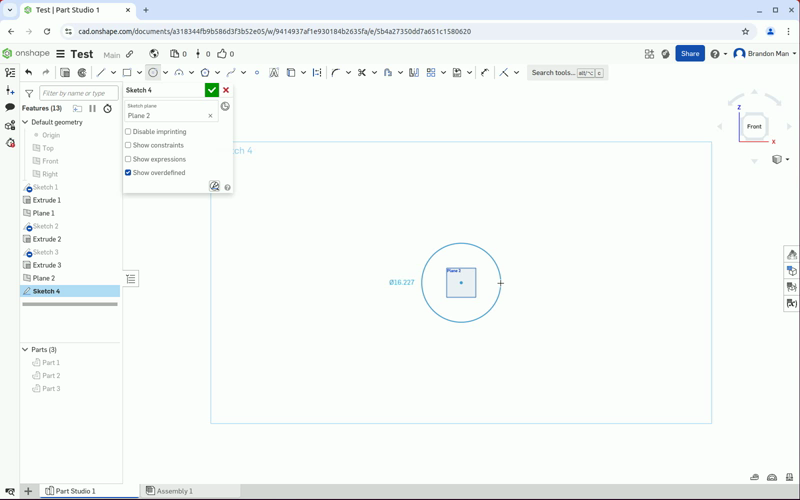
click(500, 282)
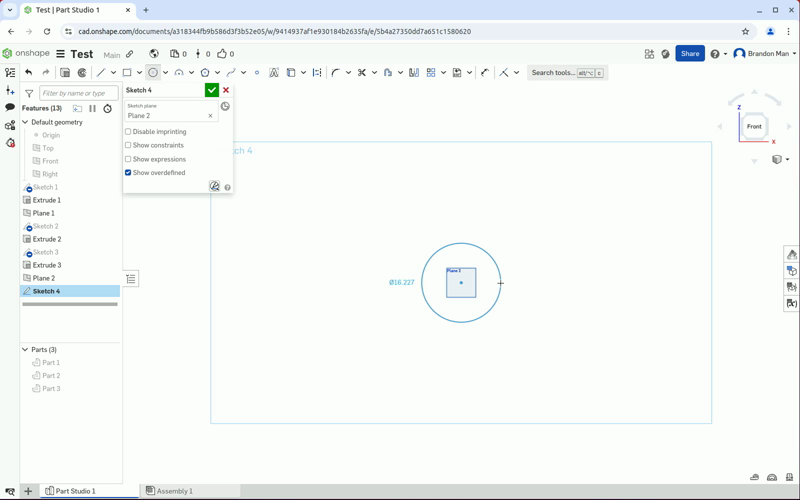
key(esc)
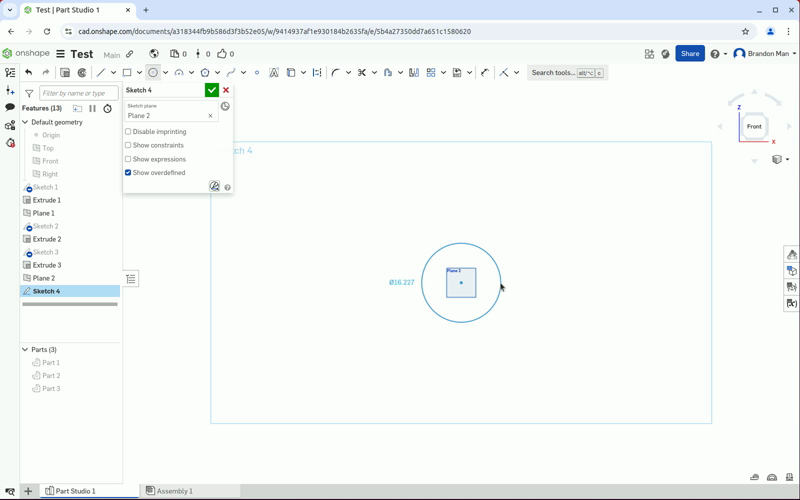
mouse_move(475, 278)
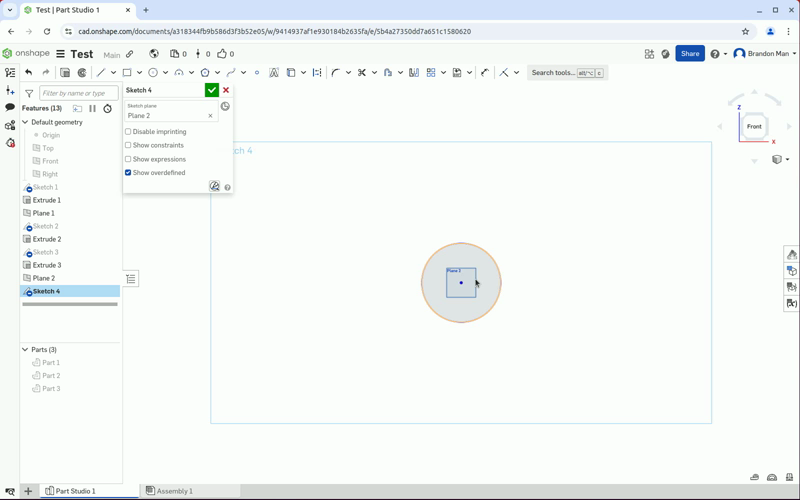
click(475, 278)
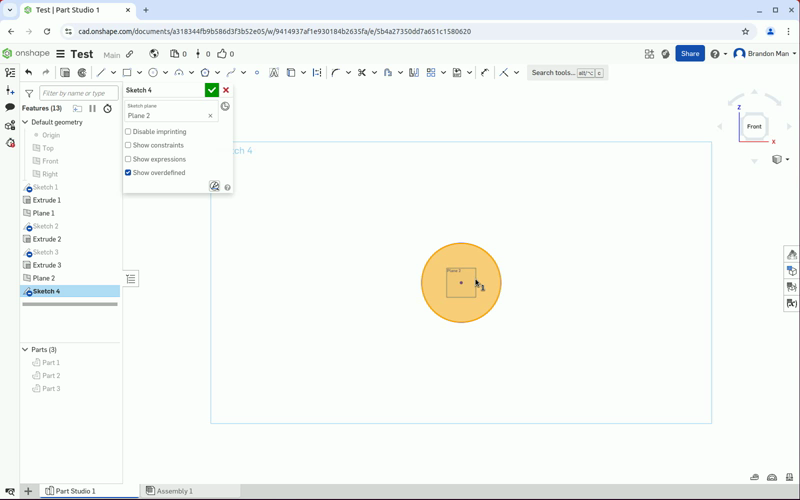
mouse_move(73, 352)
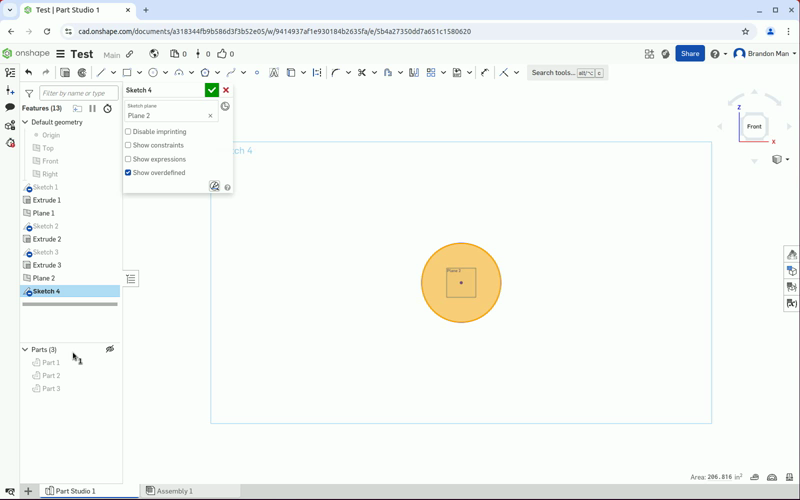
key(shift+y)
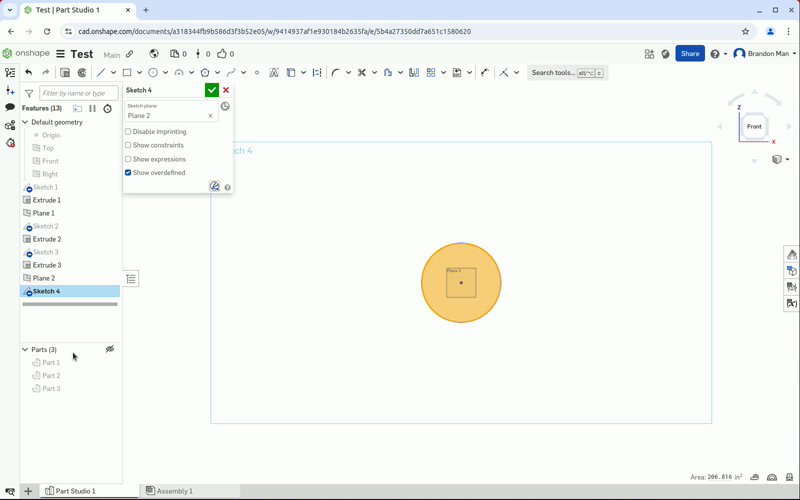
key(shift+e)
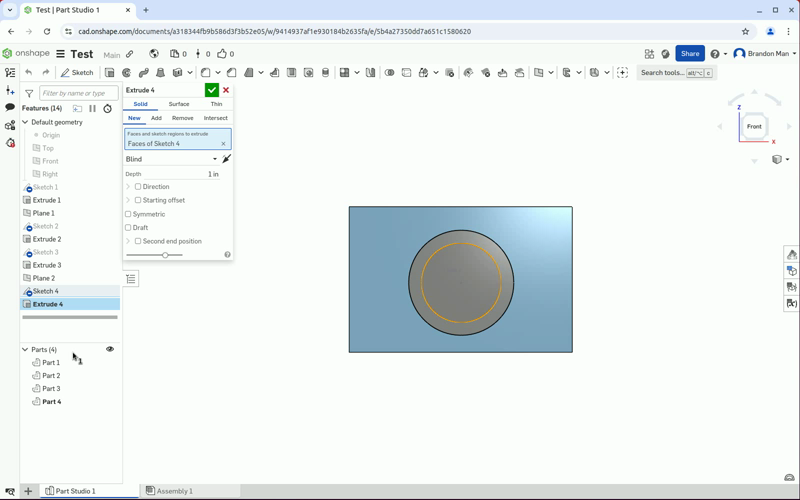
mouse_move(143, 106)
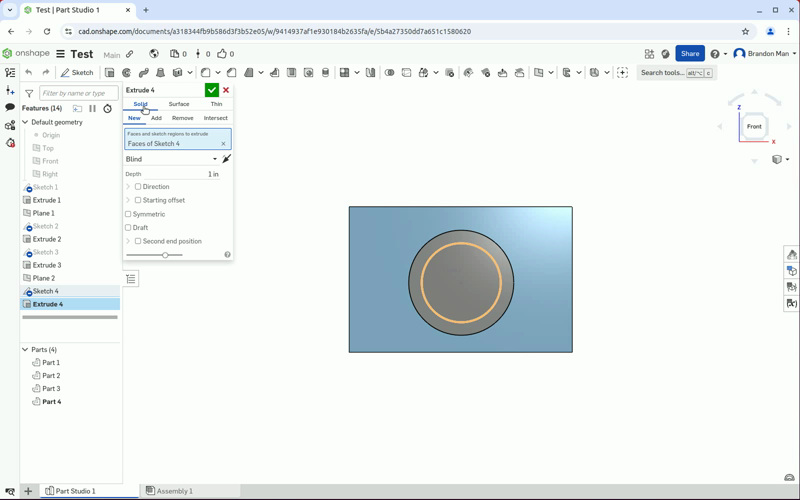
click(143, 106)
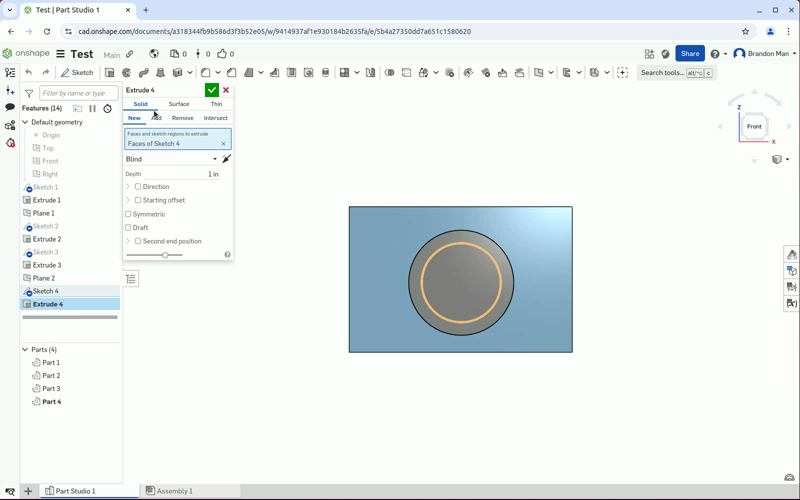
mouse_move(186, 120)
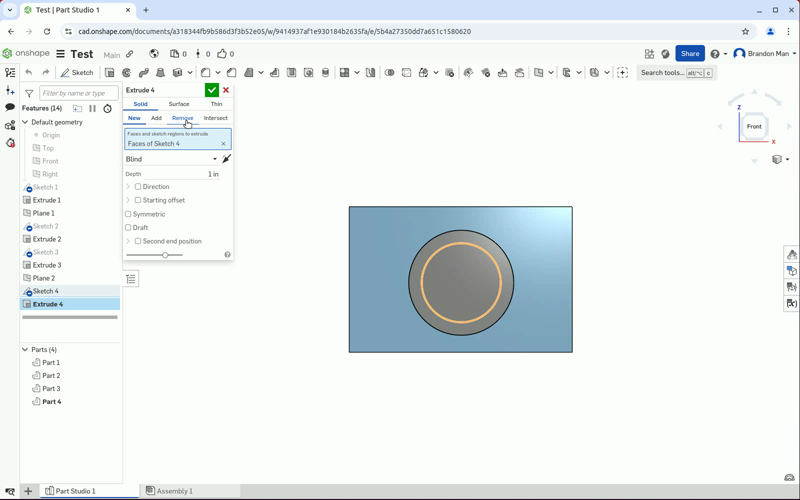
click(186, 120)
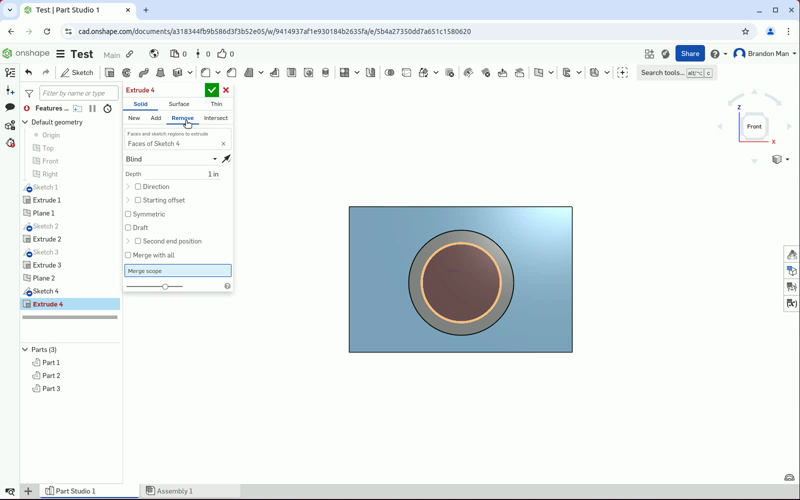
key(tab, 4)
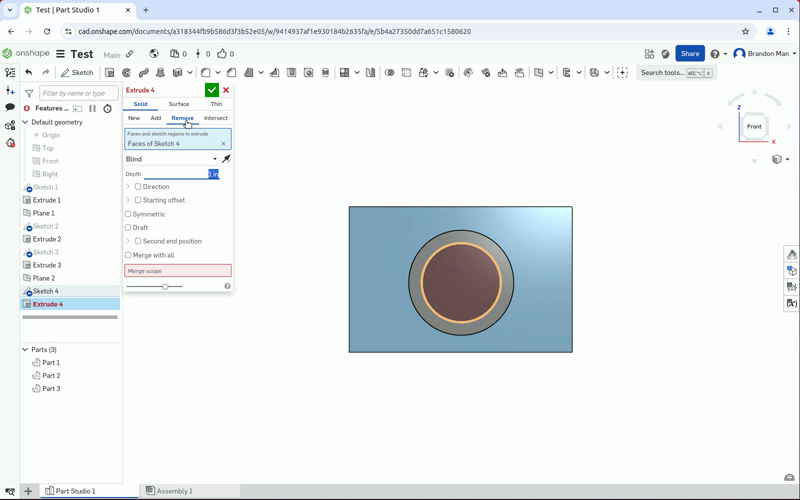
text(30.811)
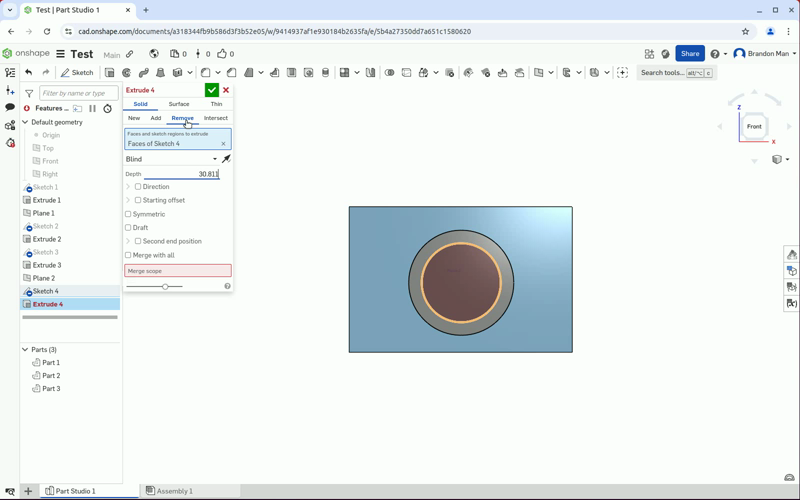
key(tab, 6)
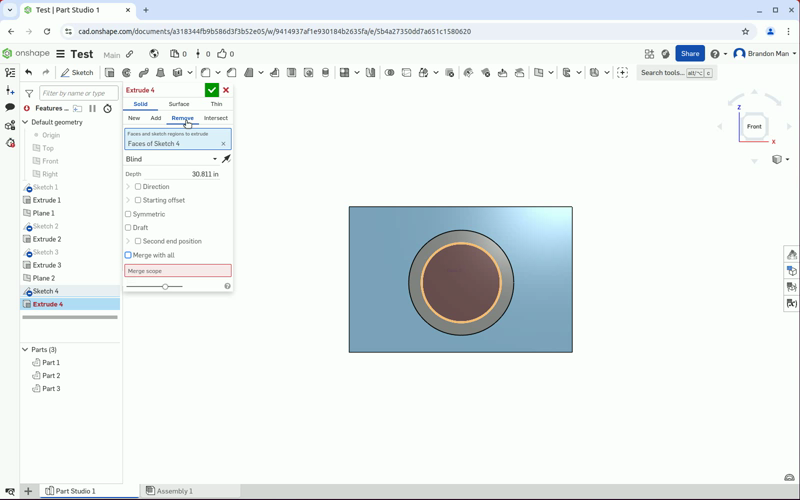
key(space)
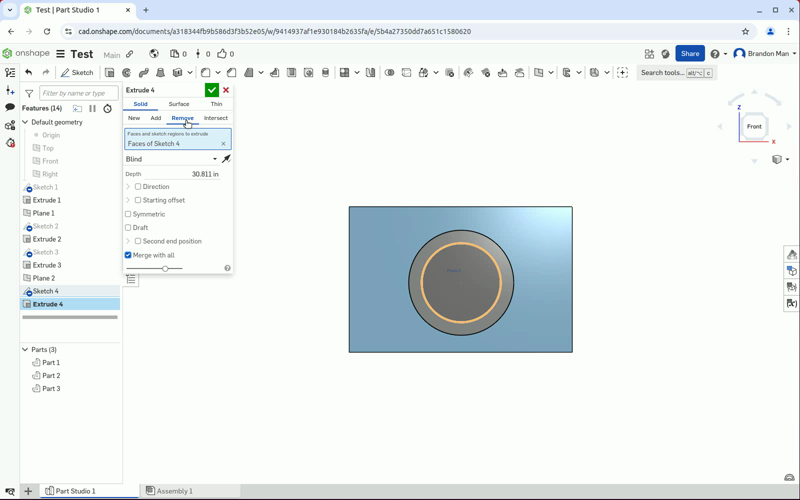
key(enter)
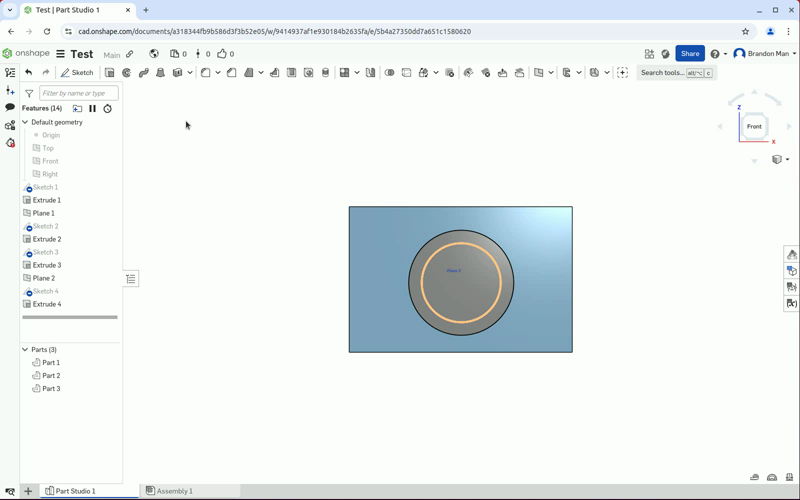
key(shift+h)
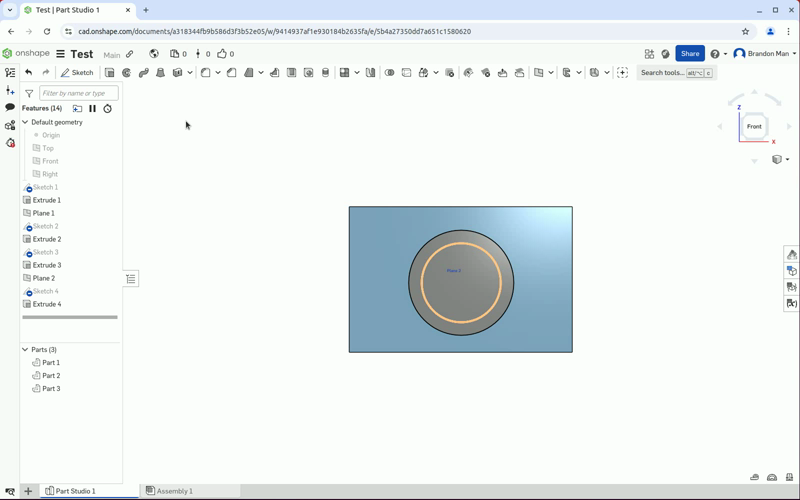
key(shift+h)
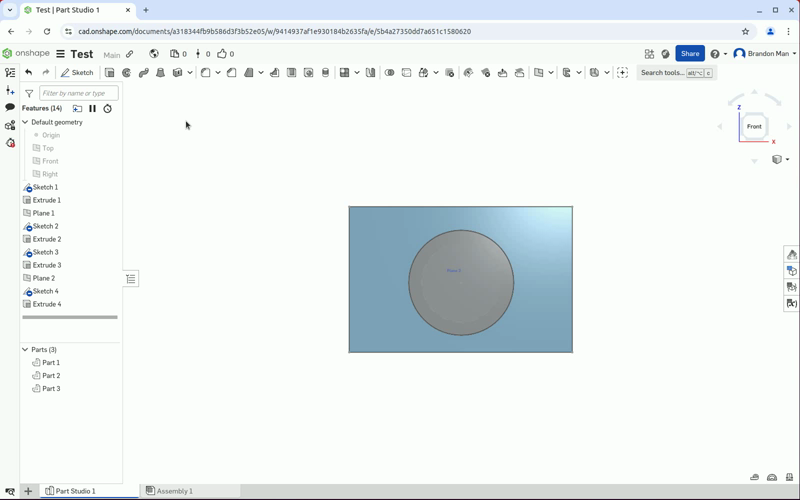
key(shift+7)
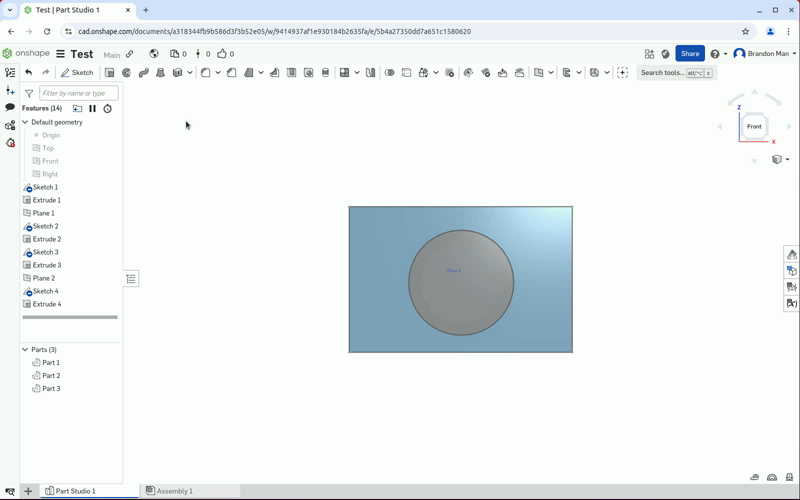
key(left, 2)
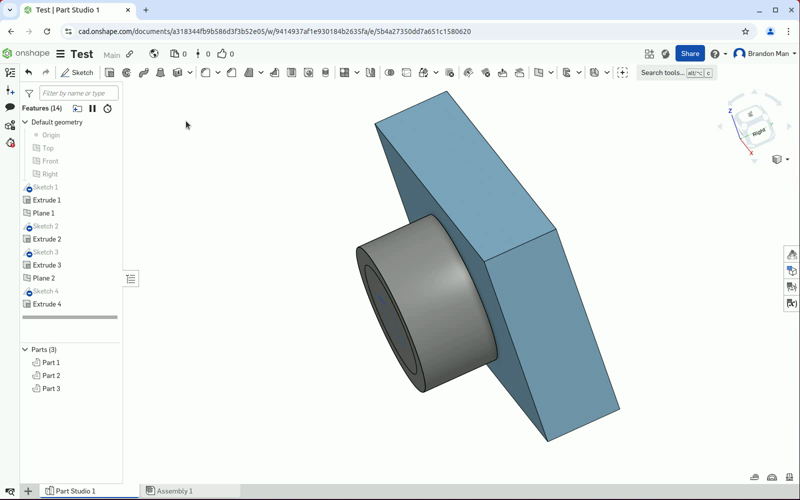
key(down, 2)
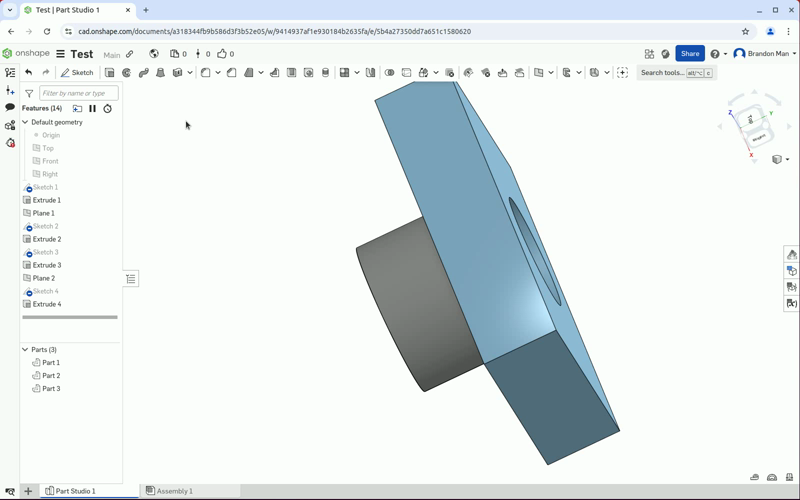
key(up, 2)
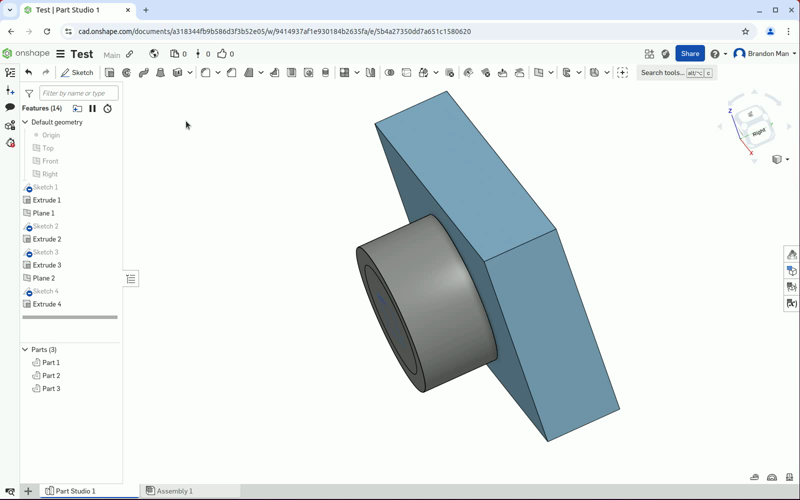
key(right, 2)
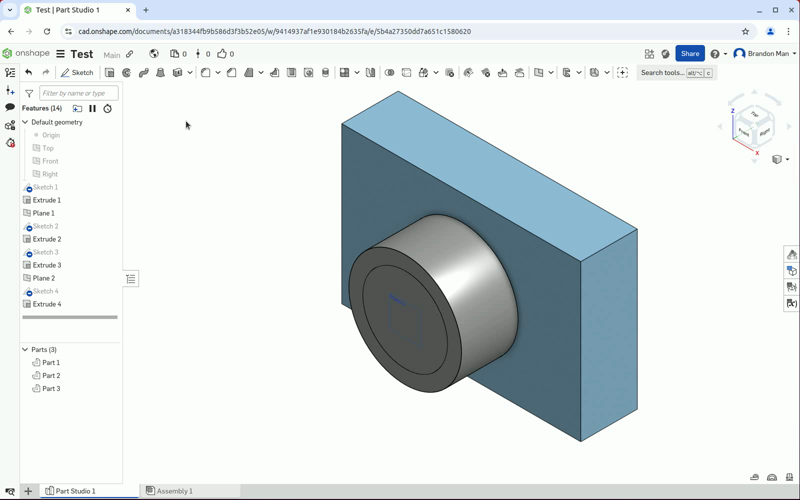
mouse_move(73, 189)
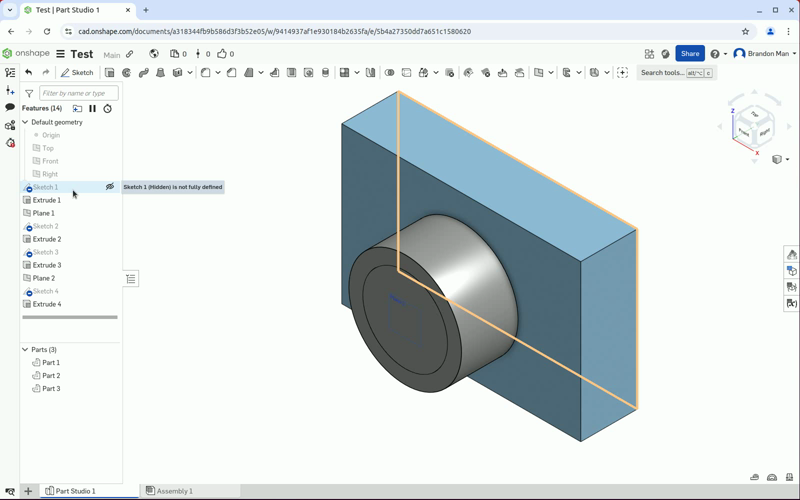
click(73, 189)